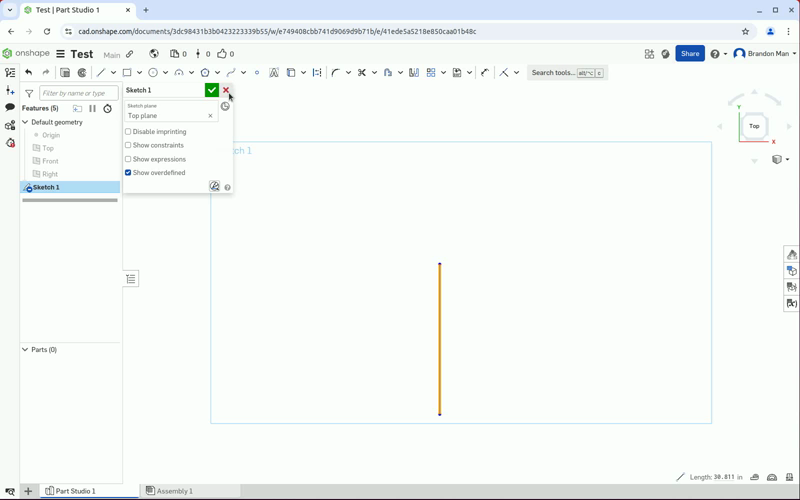
key(shift+h)
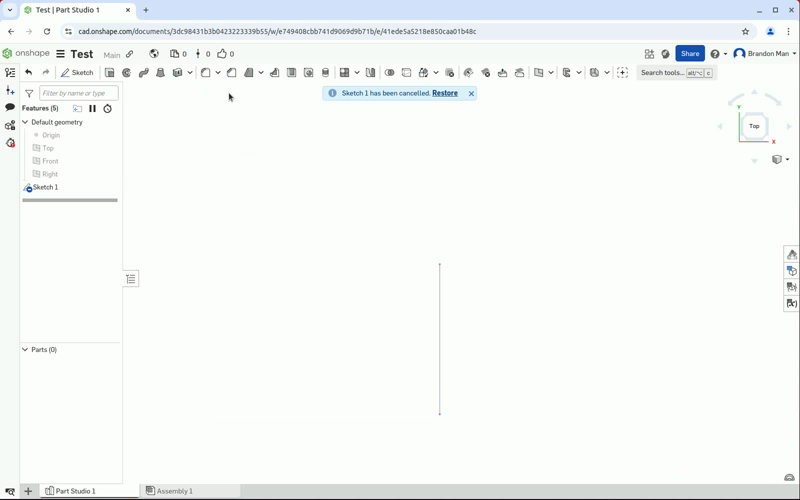
key(shift+s)
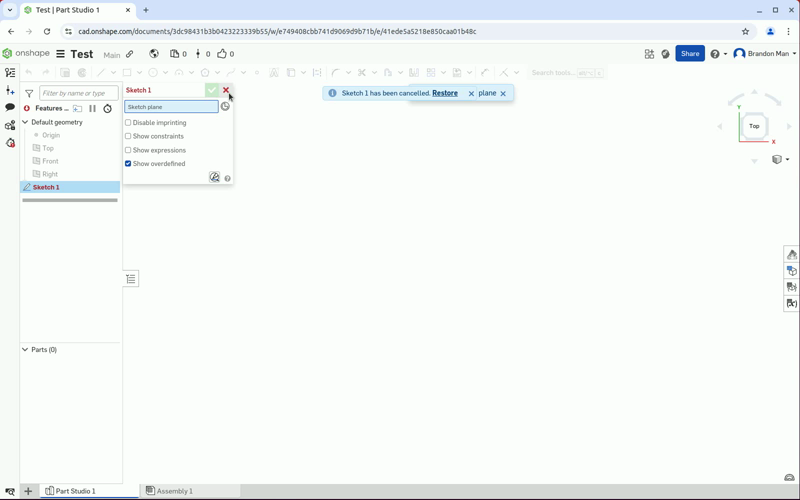
mouse_move(73, 150)
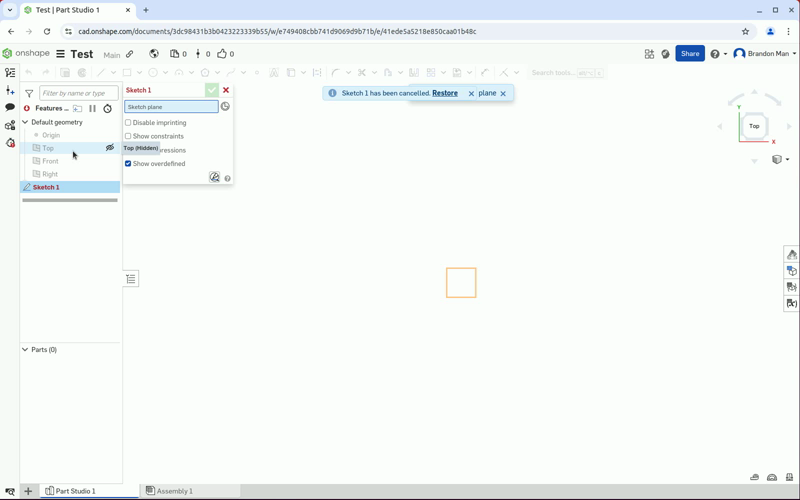
click(73, 150)
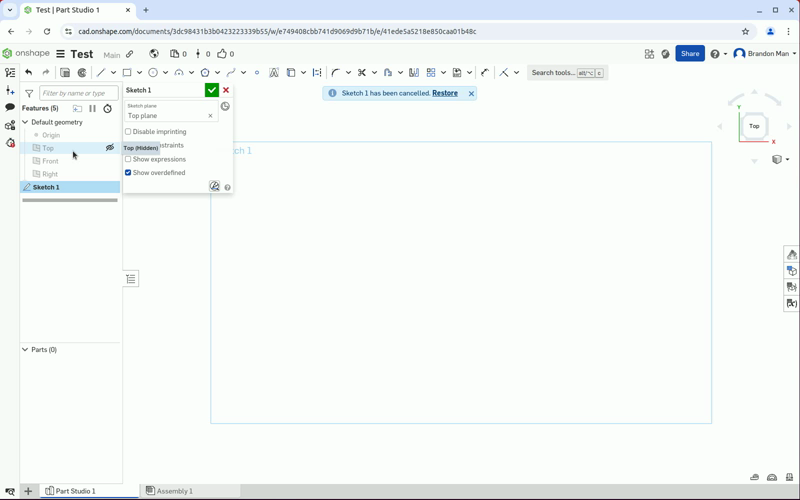
mouse_move(73, 352)
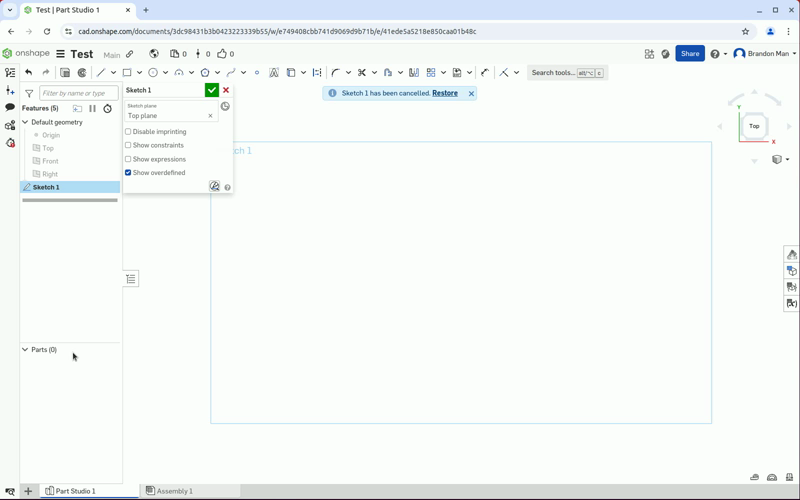
key(y)
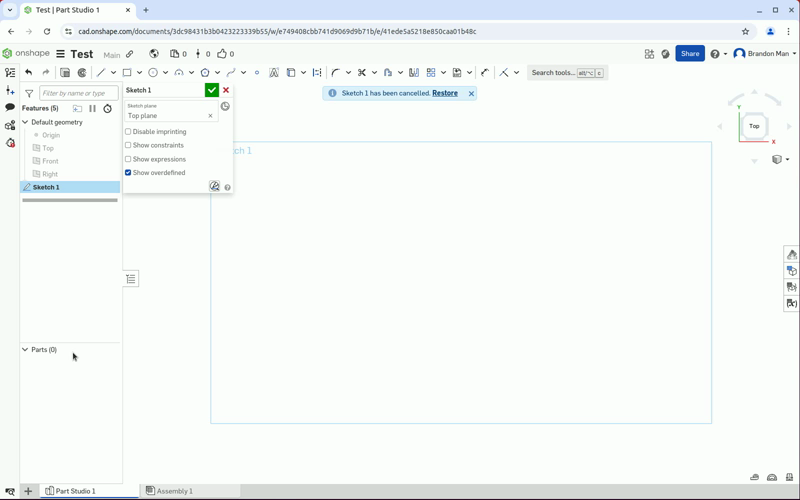
key(l)
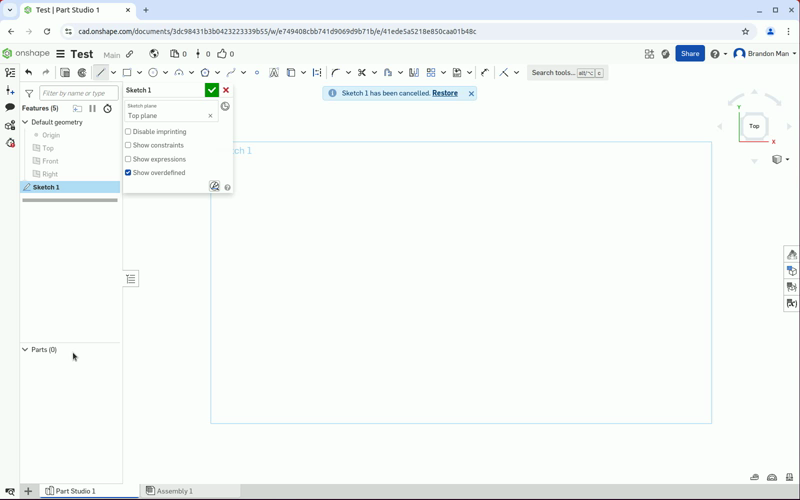
key_down(shift)
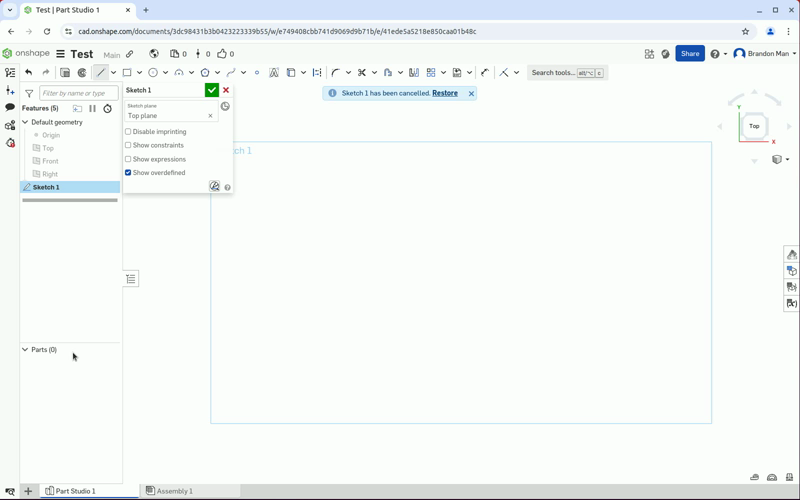
mouse_move(380, 311)
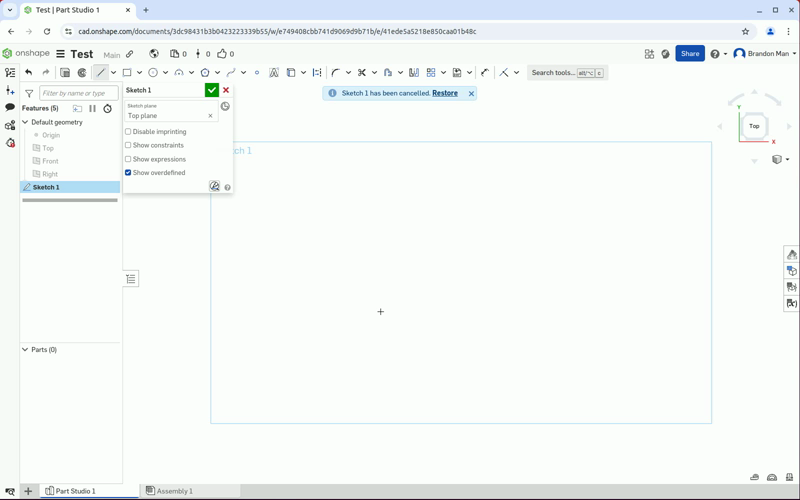
click(380, 311)
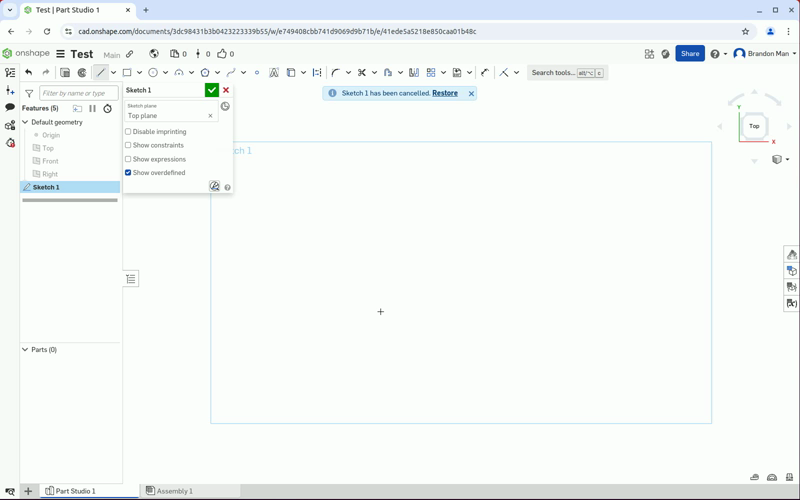
key_up(shift)
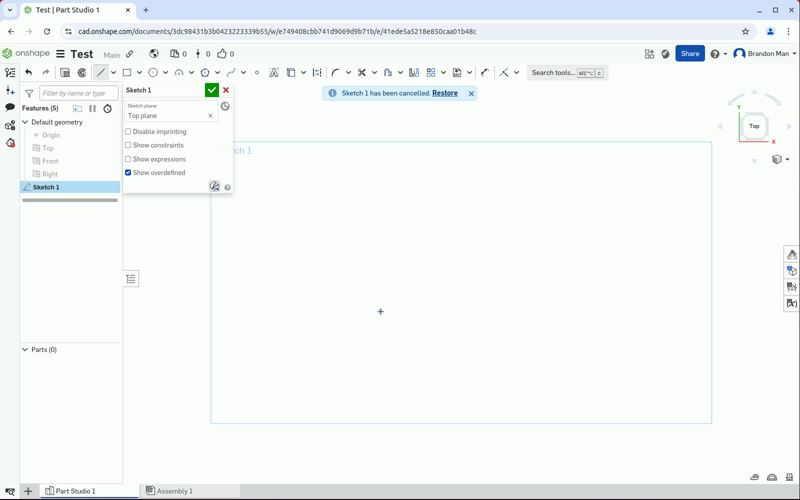
key_down(shift)
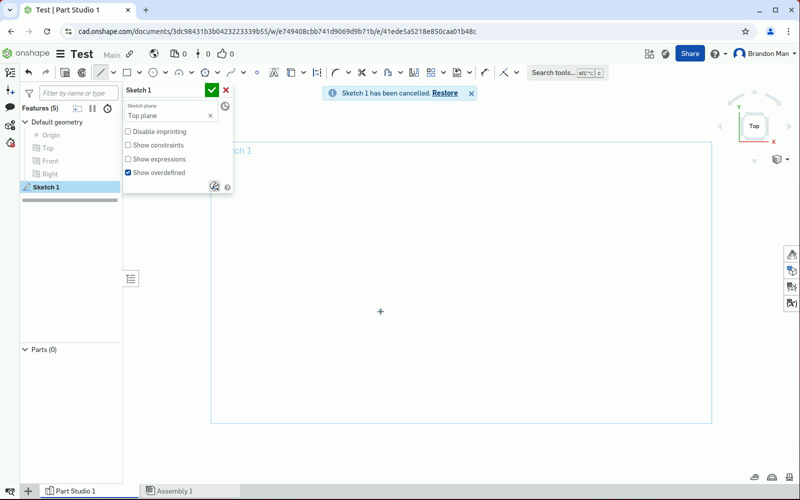
mouse_move(572, 311)
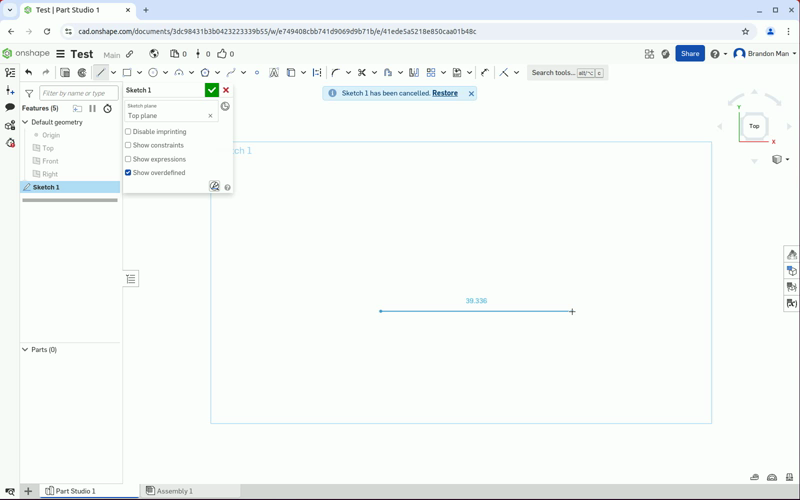
click(572, 311)
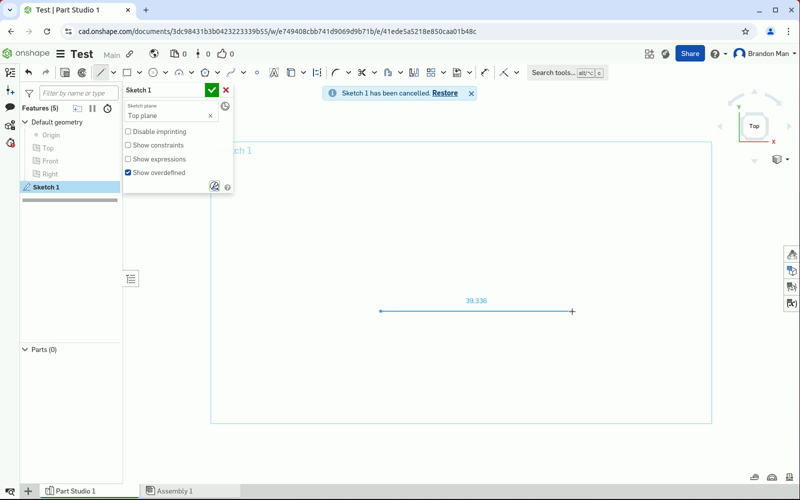
key_up(shift)
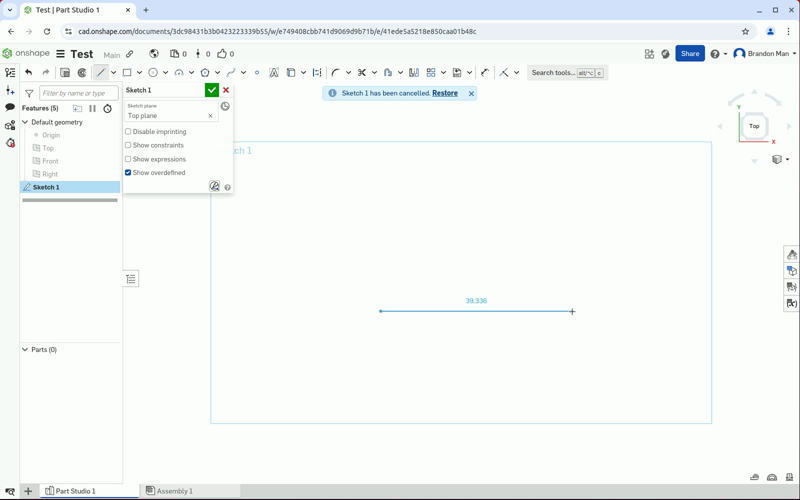
key_down(shift)
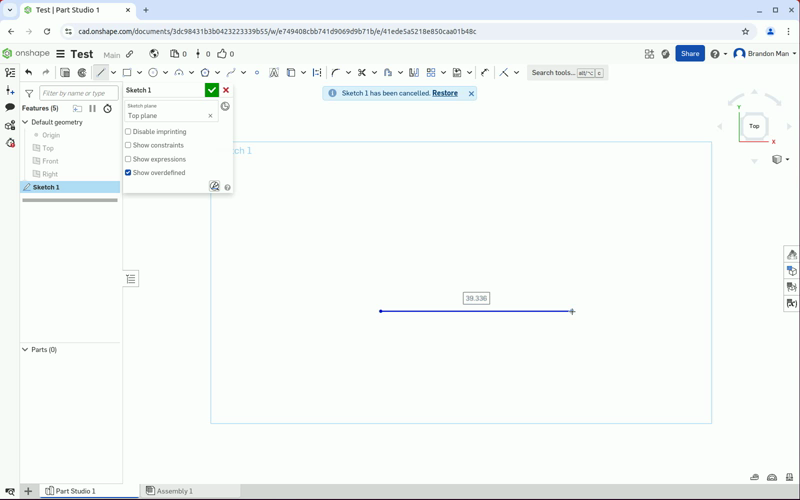
mouse_move(589, 311)
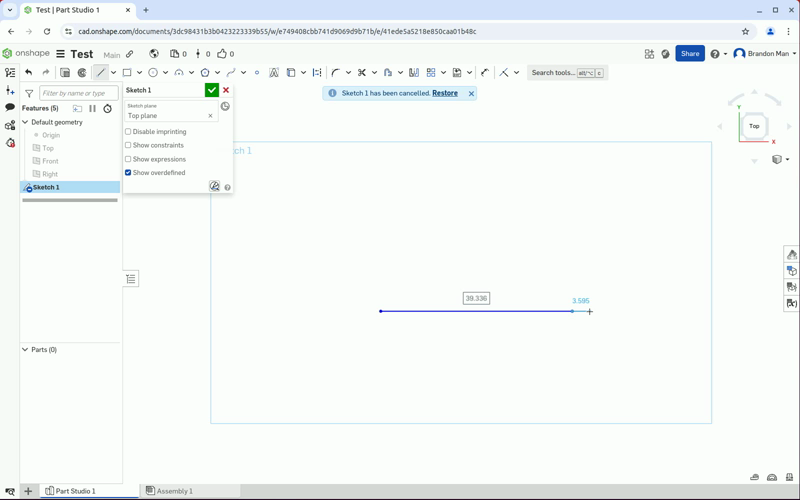
mouse_move(572, 254)
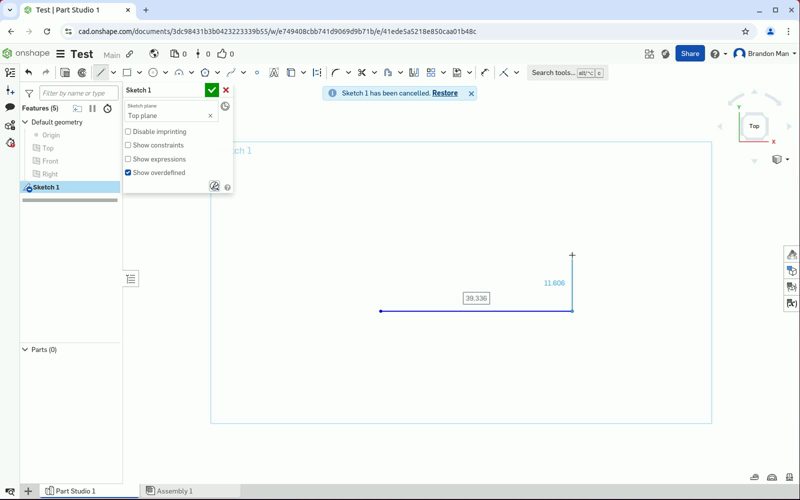
click(572, 254)
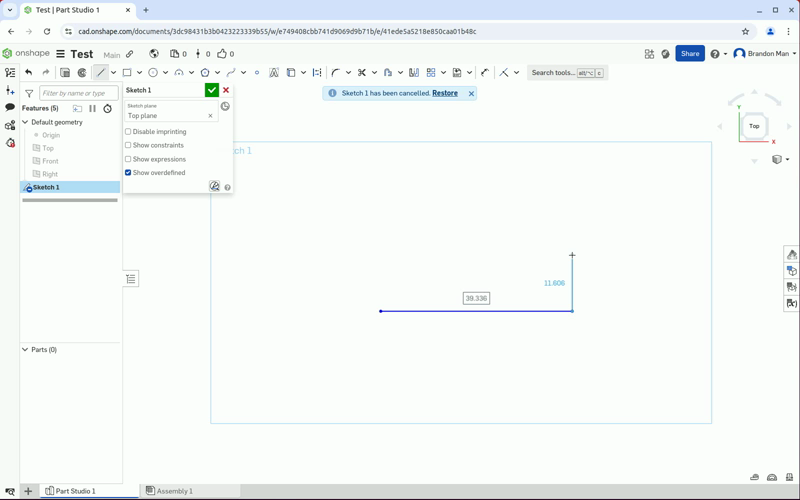
key_up(shift)
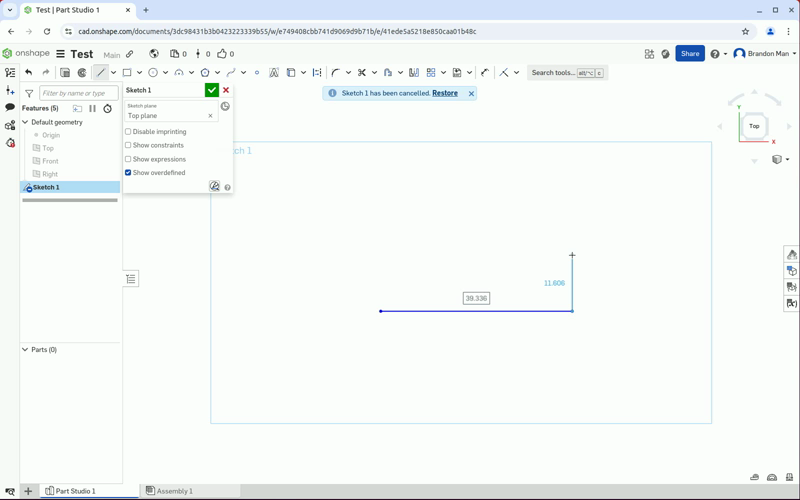
key_down(shift)
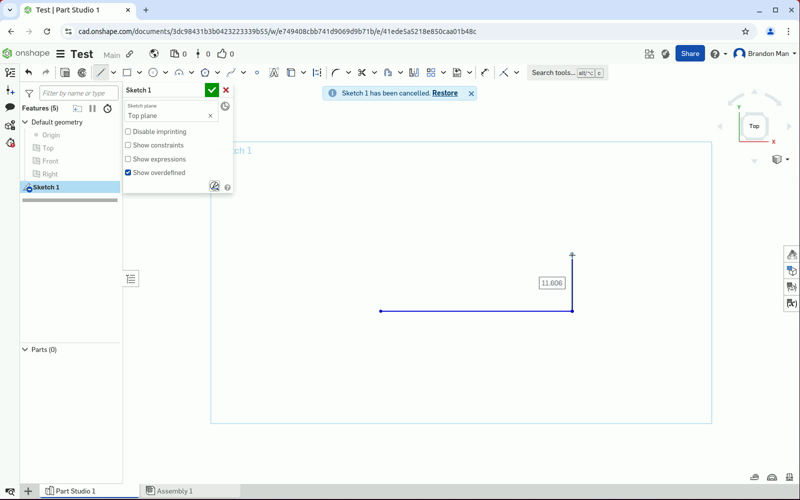
mouse_move(380, 254)
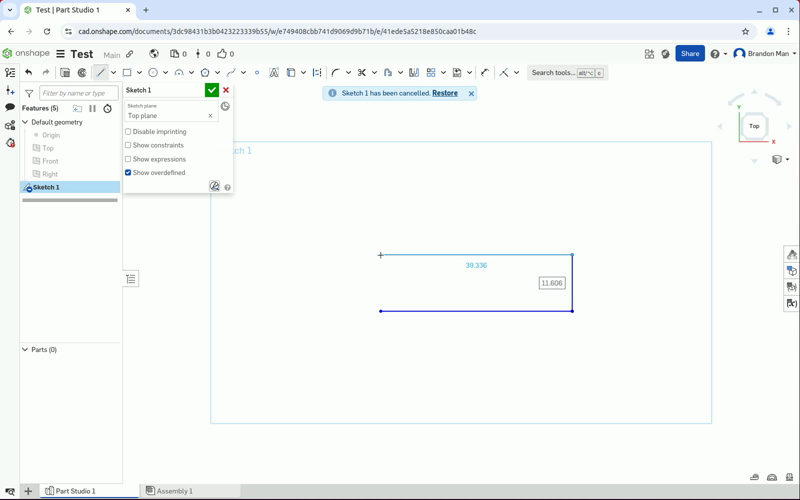
click(380, 254)
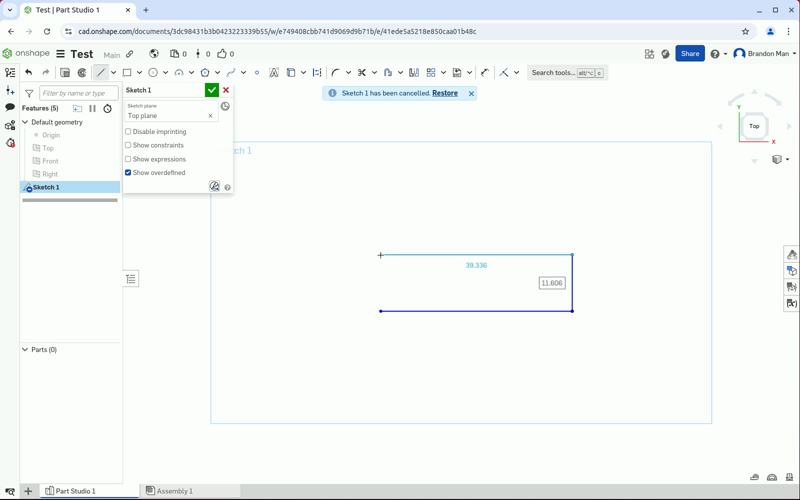
key_up(shift)
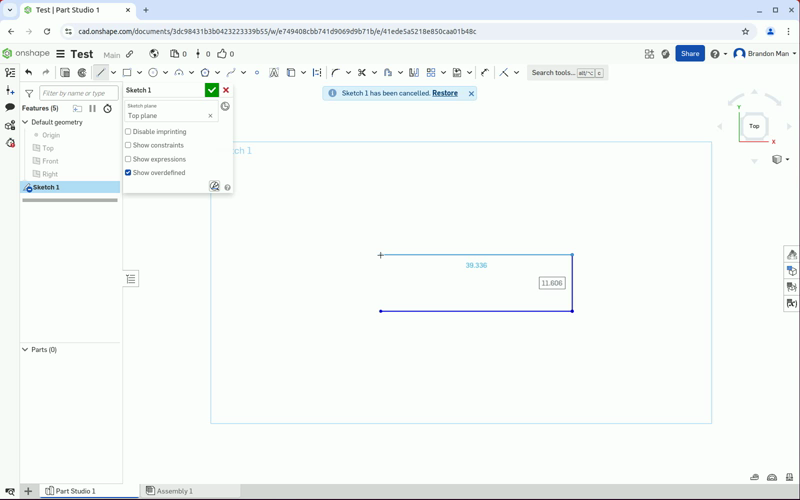
mouse_move(410, 254)
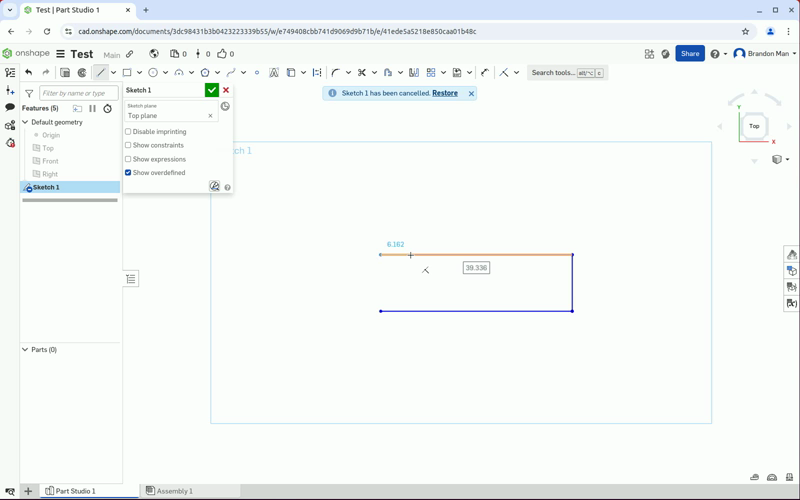
key_down(shift)
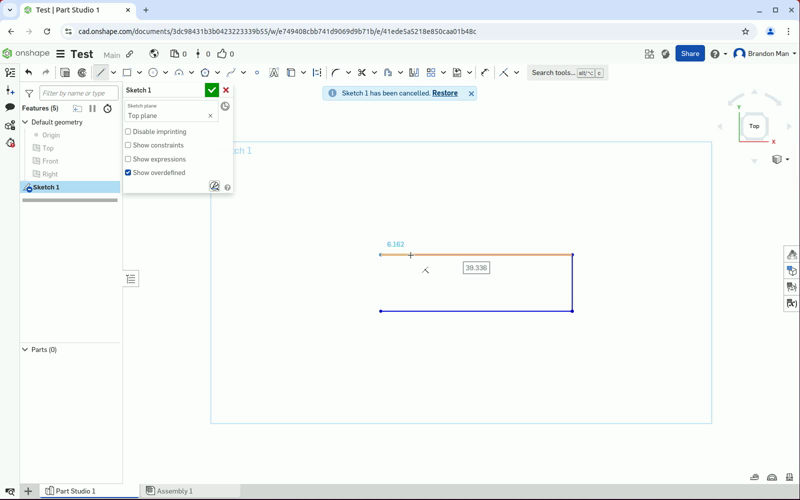
mouse_move(380, 311)
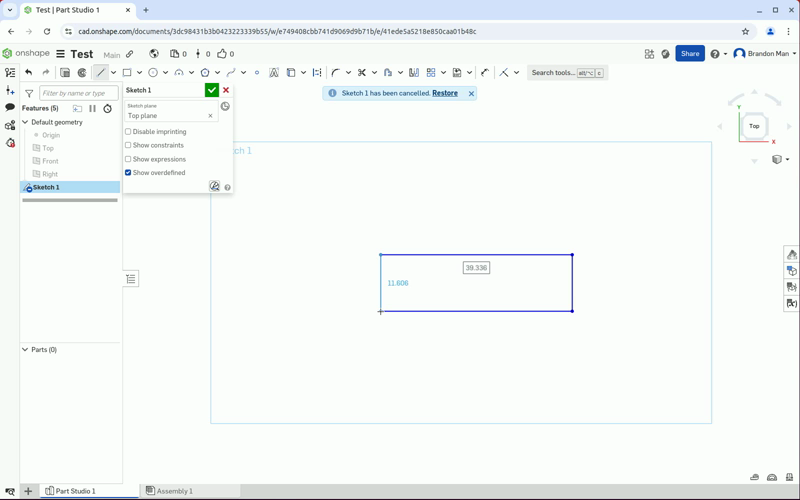
key_up(shift)
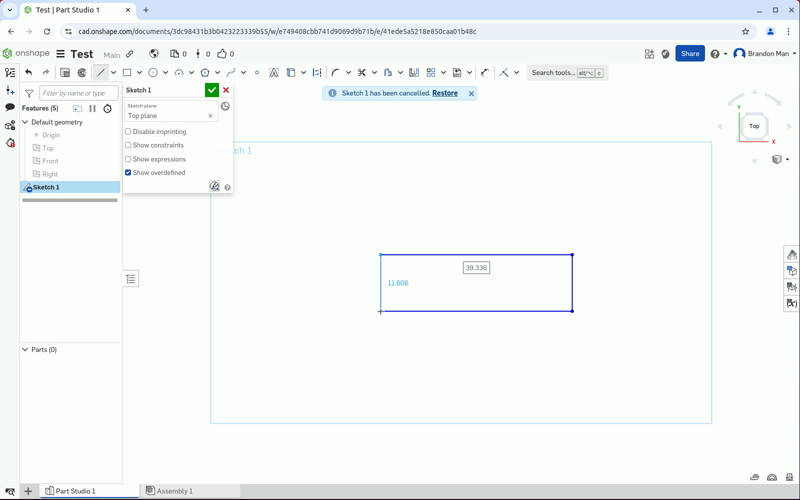
click(380, 311)
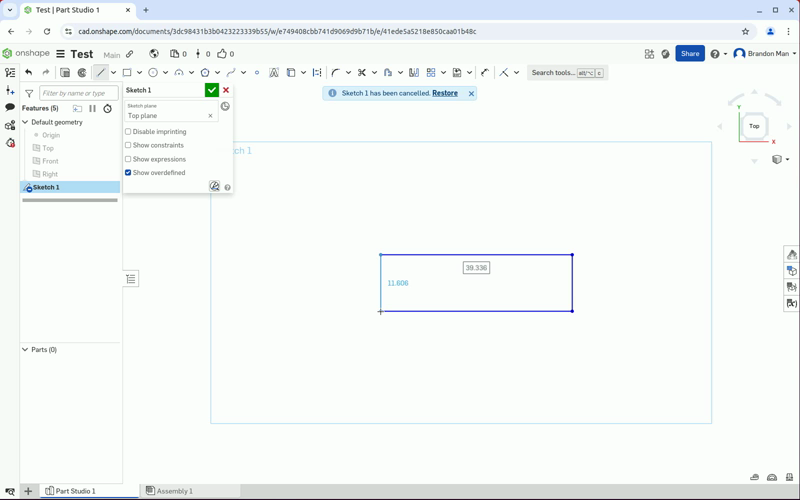
key(esc)
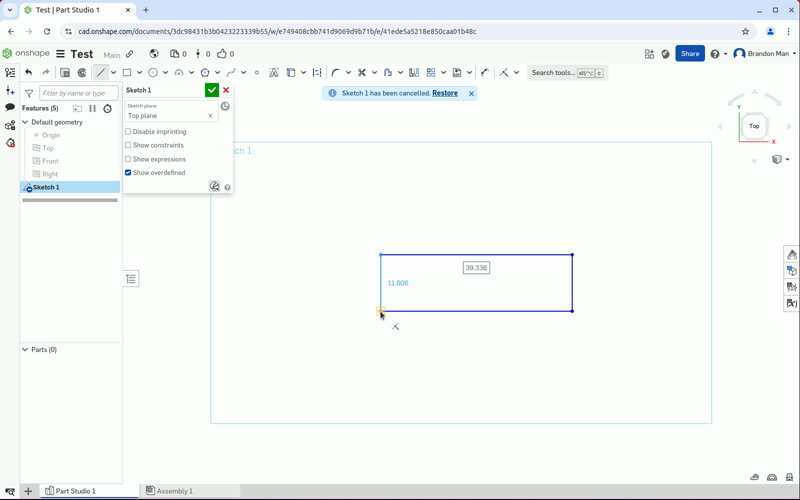
key(c)
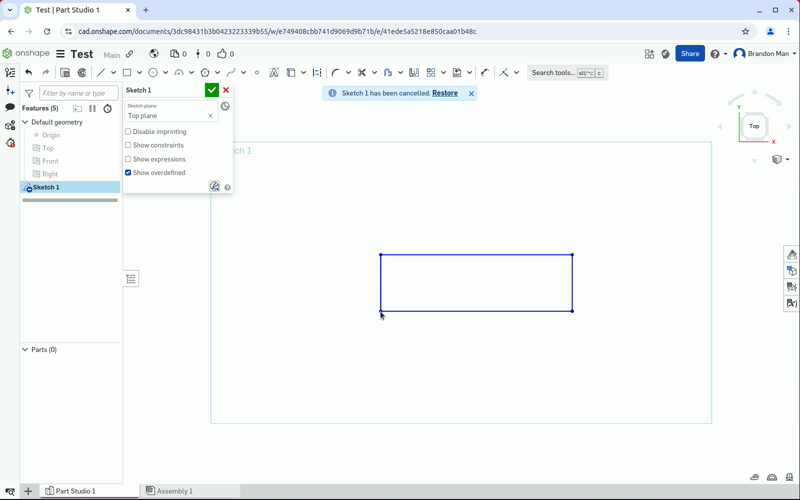
key_down(shift)
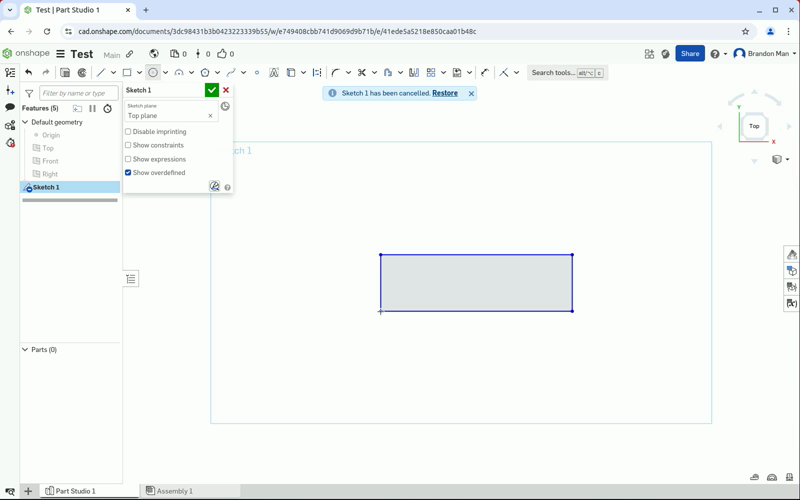
mouse_move(459, 282)
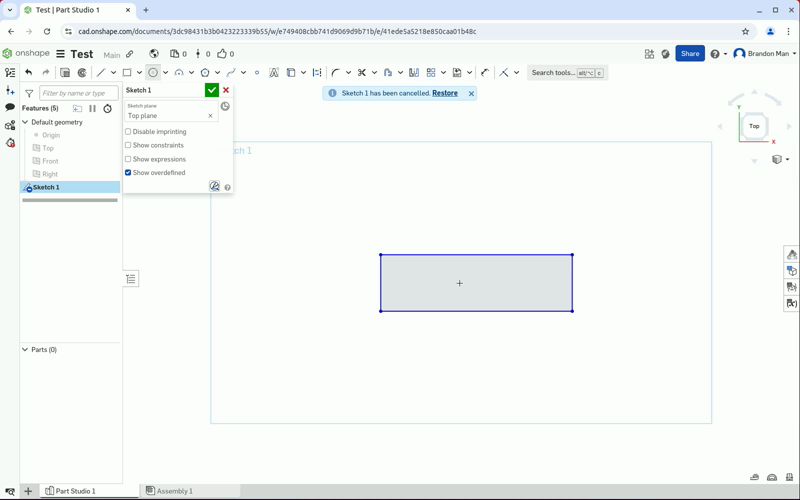
click(459, 282)
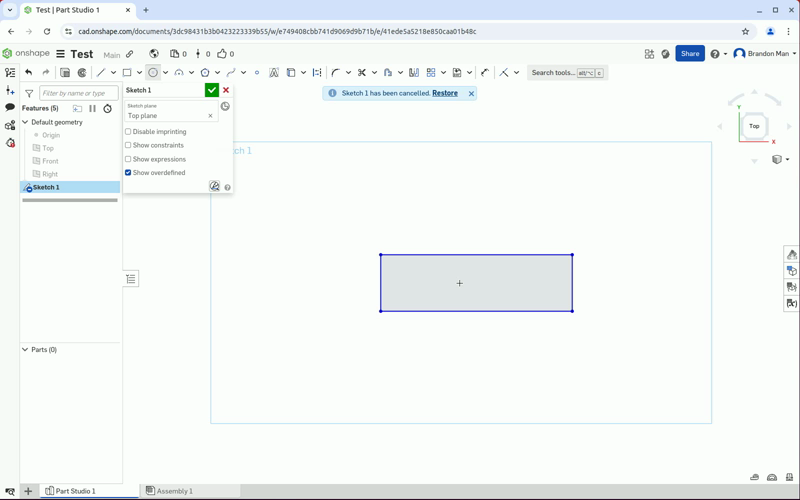
key_up(shift)
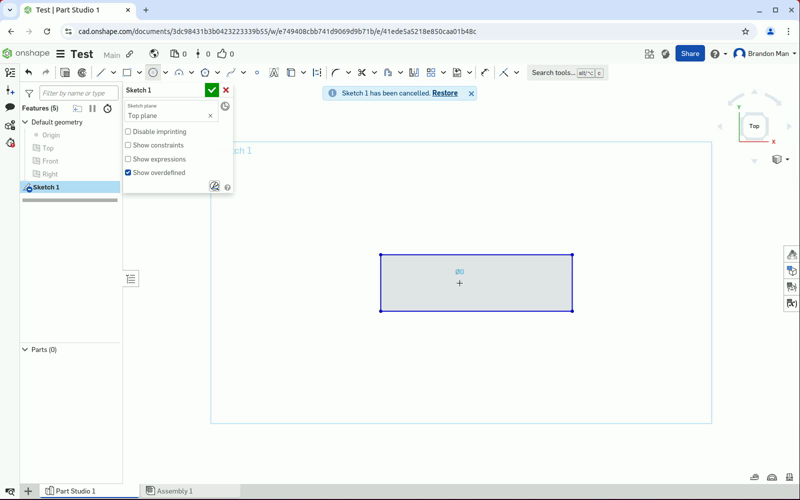
mouse_move(469, 282)
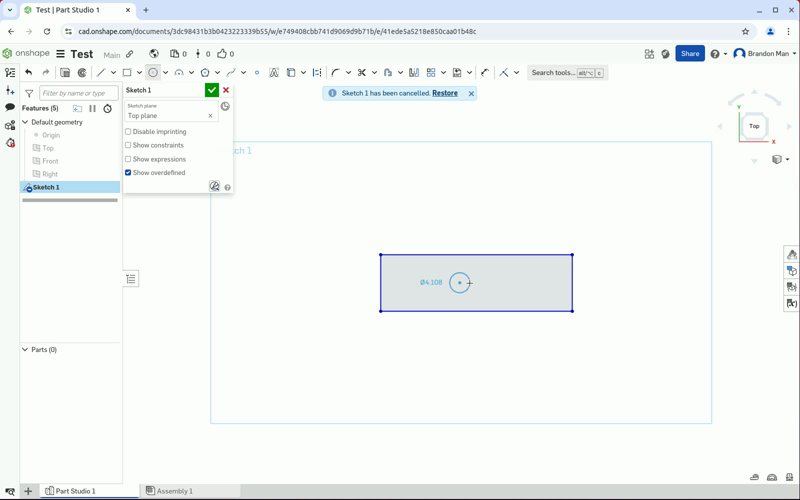
click(469, 282)
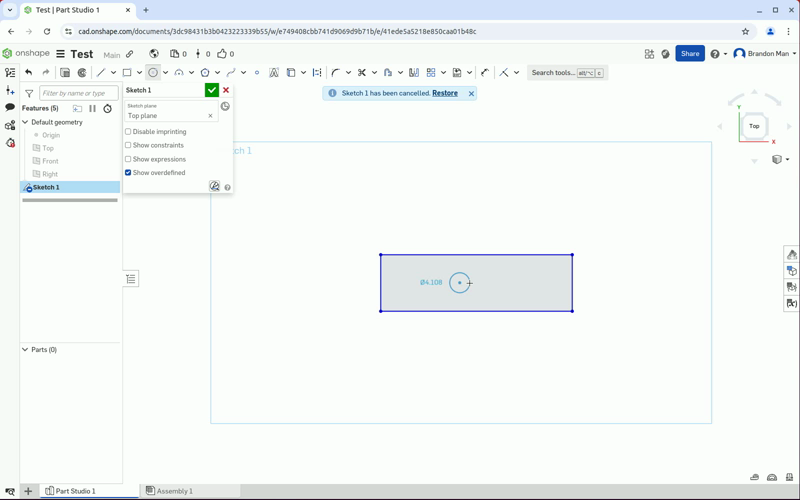
key(esc)
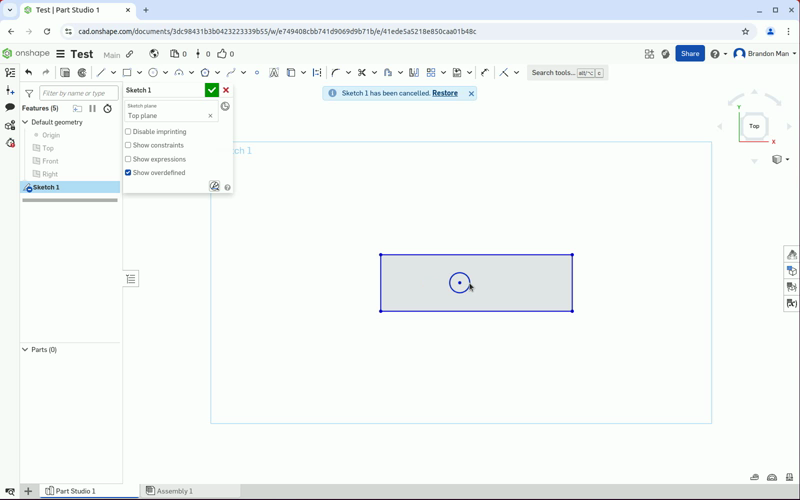
mouse_move(493, 271)
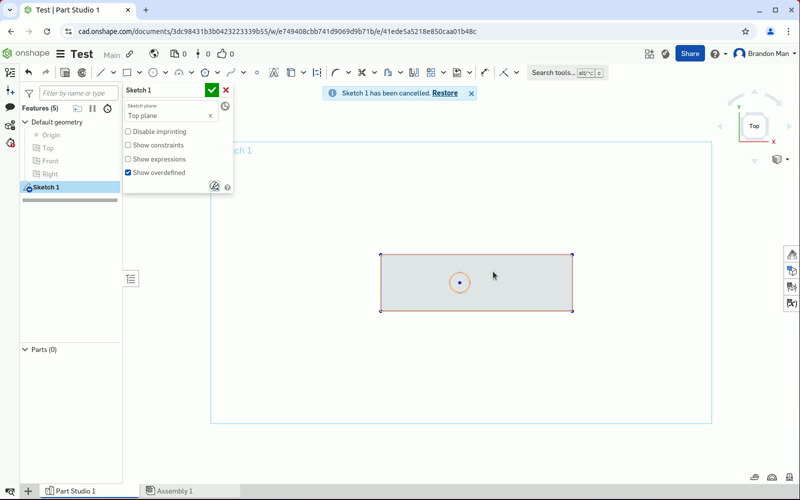
click(493, 271)
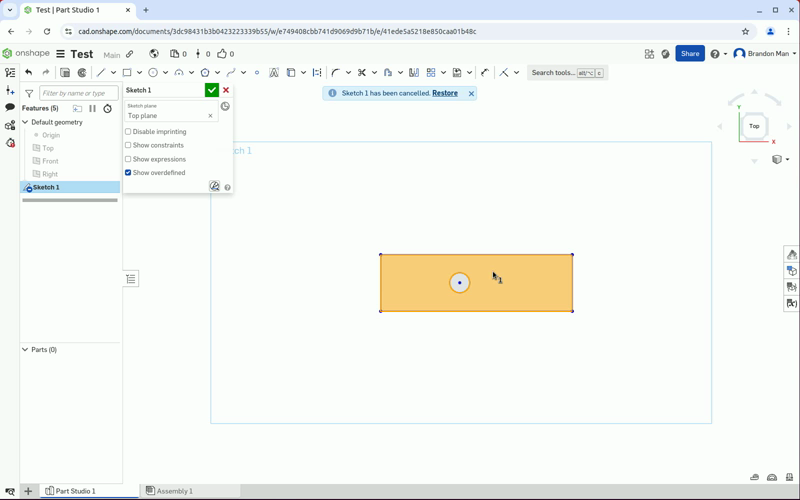
mouse_move(73, 352)
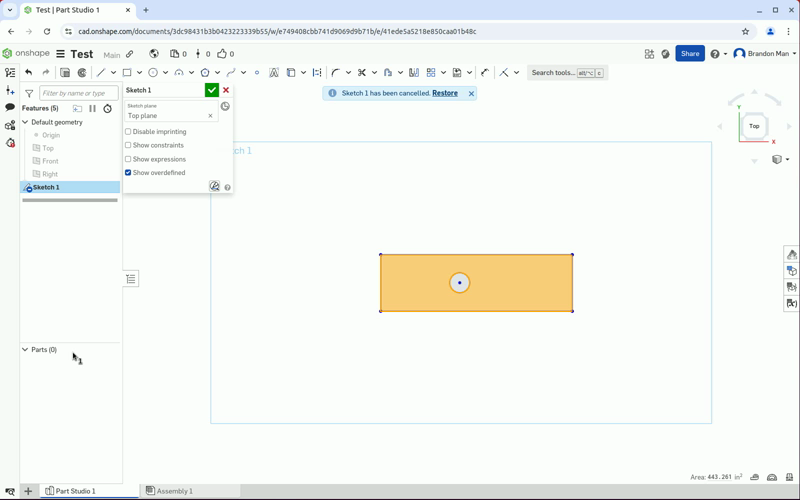
key(shift+y)
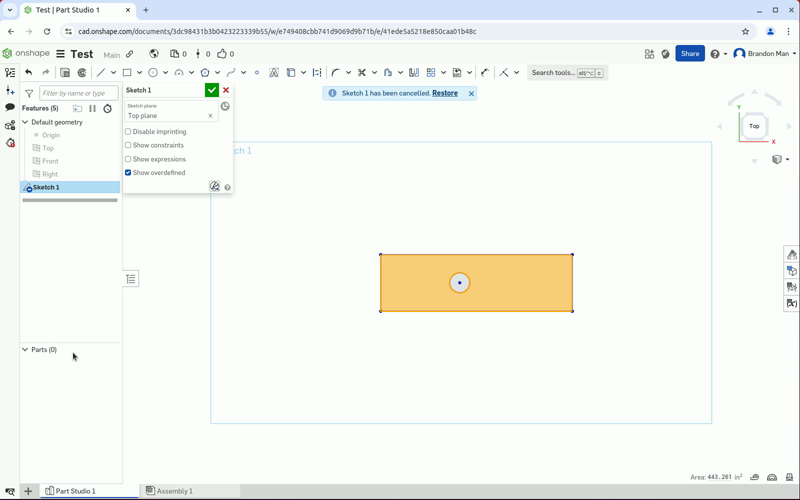
key(shift+e)
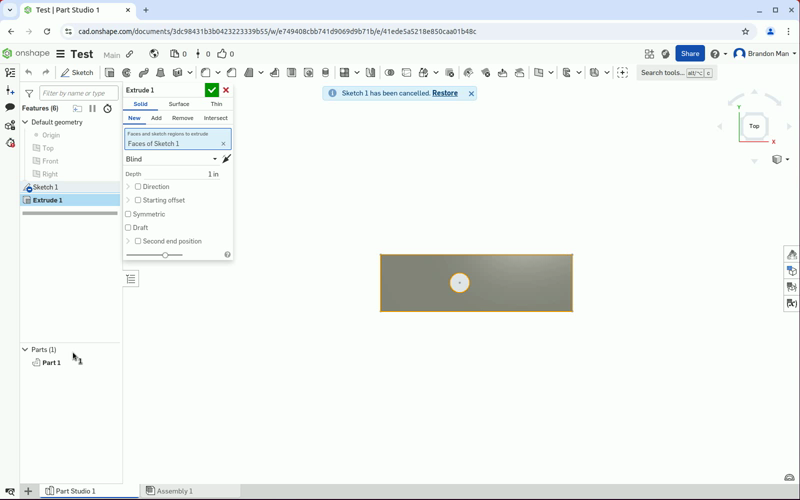
mouse_move(143, 106)
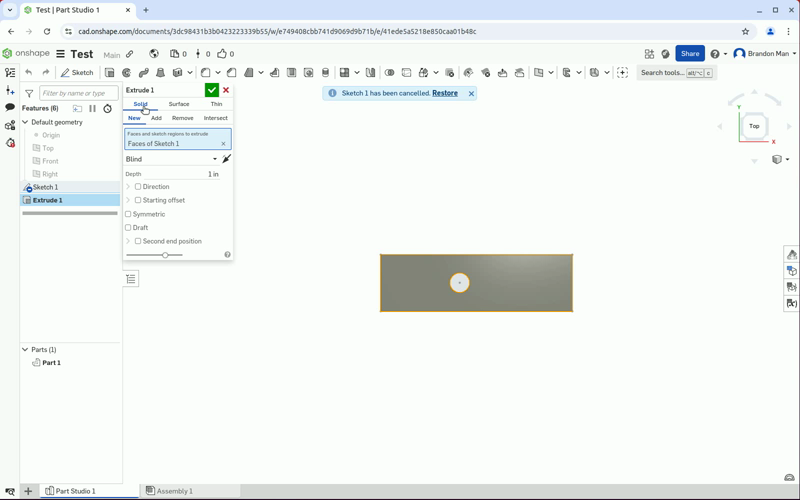
click(143, 106)
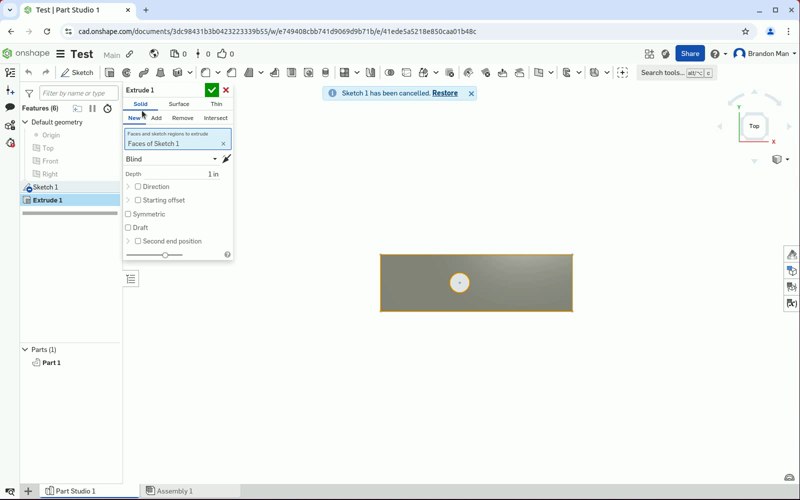
mouse_move(137, 120)
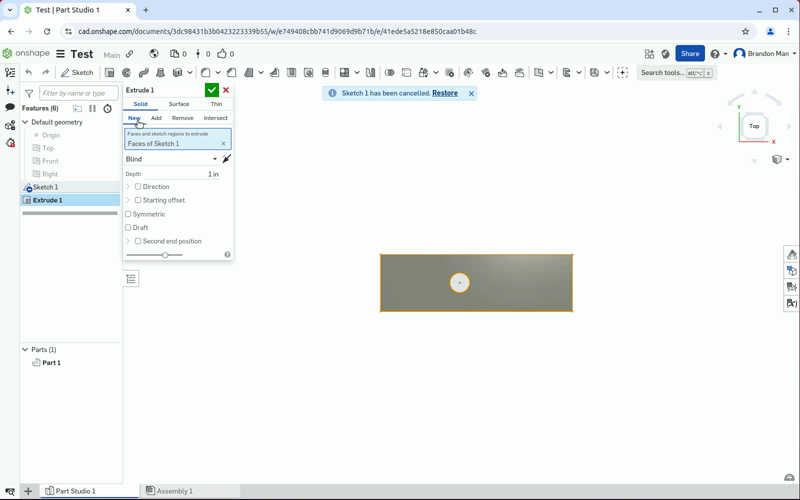
click(137, 120)
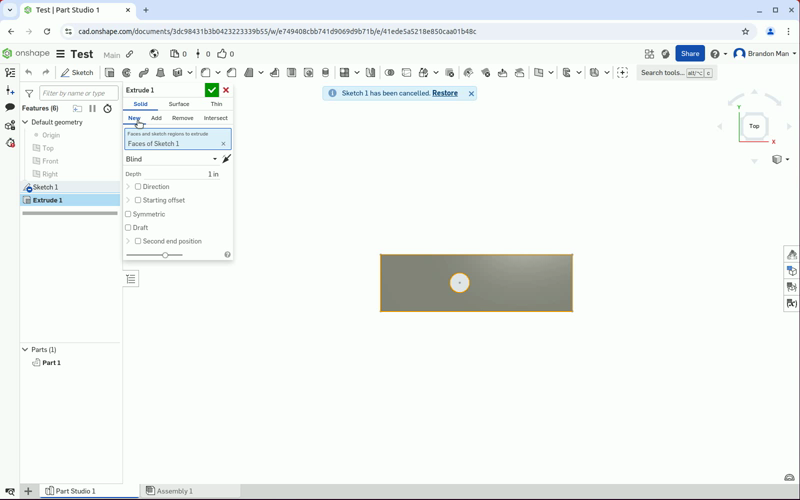
key(tab, 4)
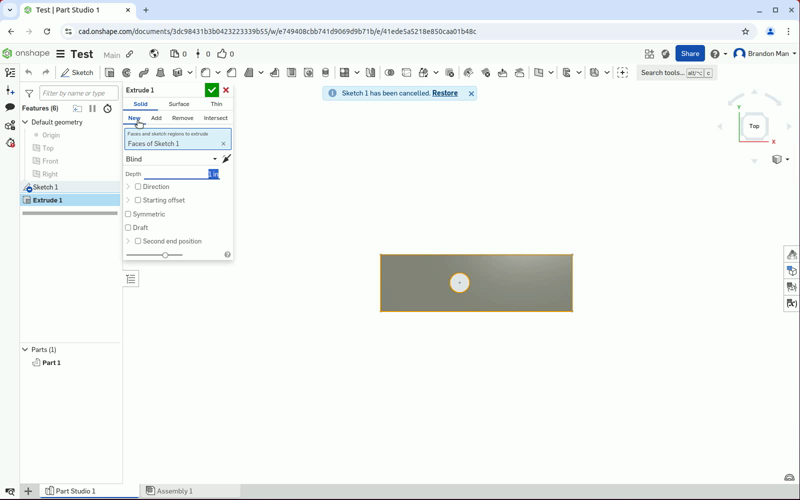
text(2.407)
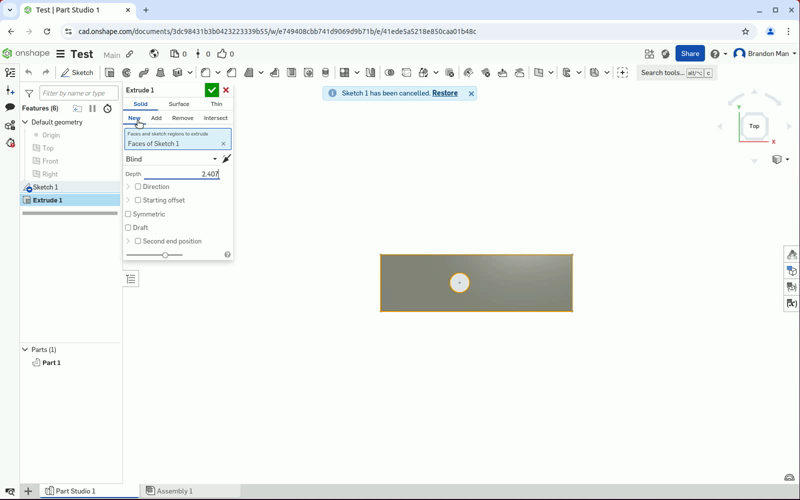
key(enter)
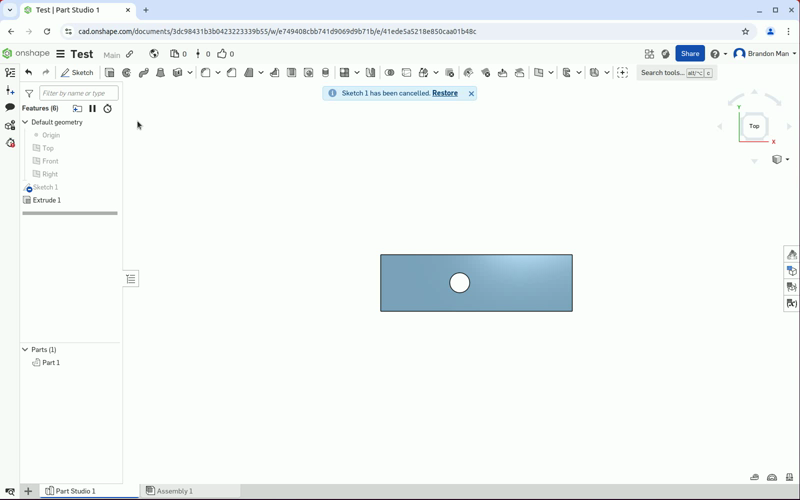
key(shift+h)
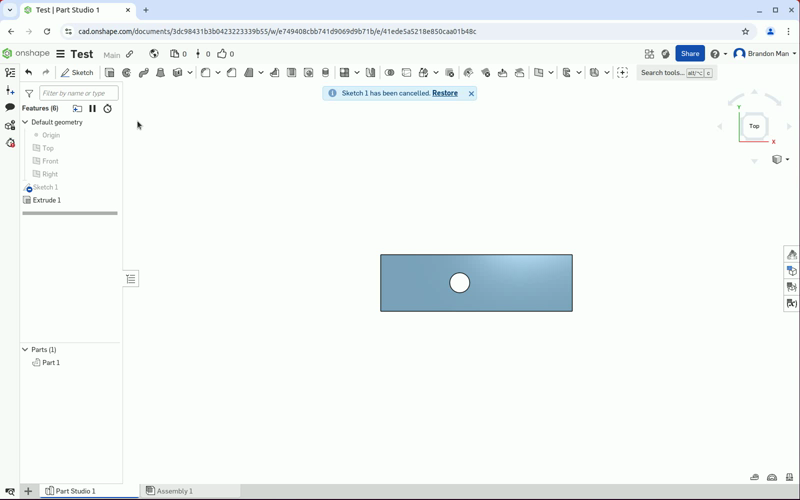
key(shift+h)
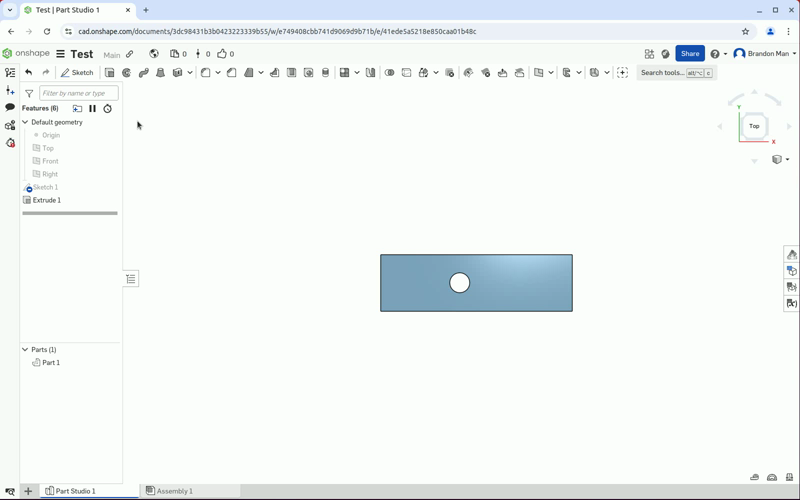
mouse_move(73, 189)
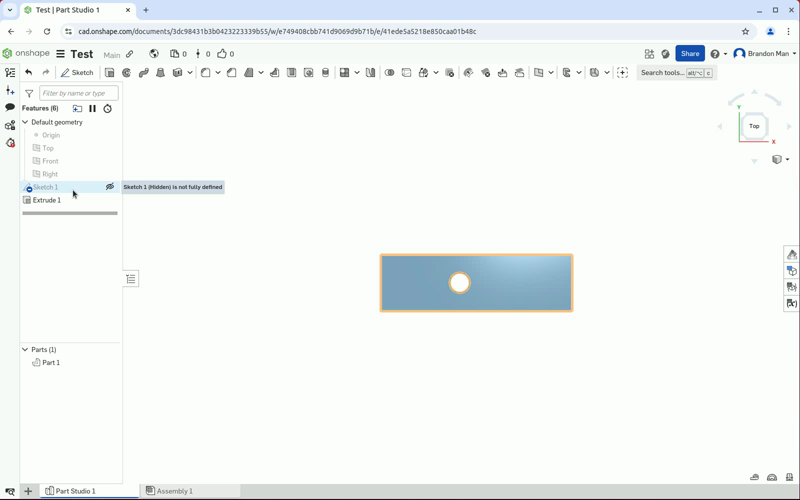
click(73, 189)
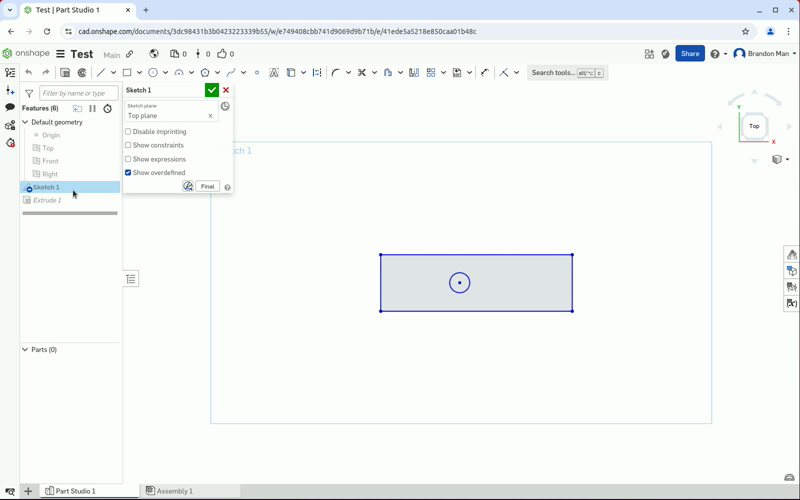
mouse_move(229, 92)
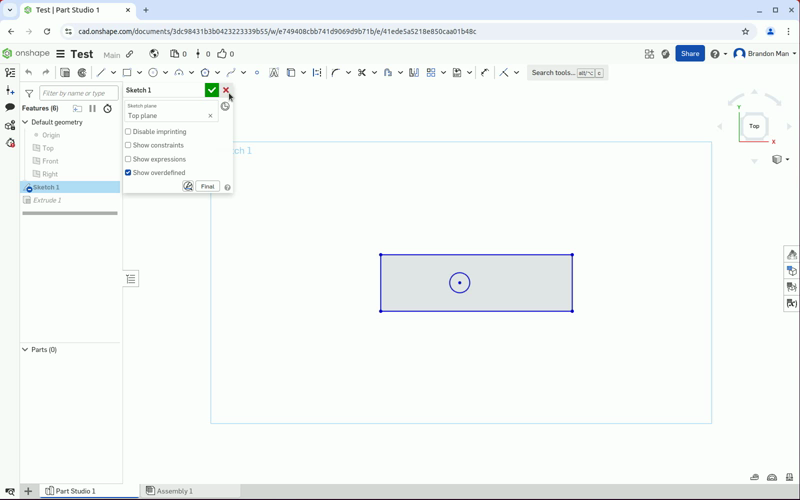
click(229, 92)
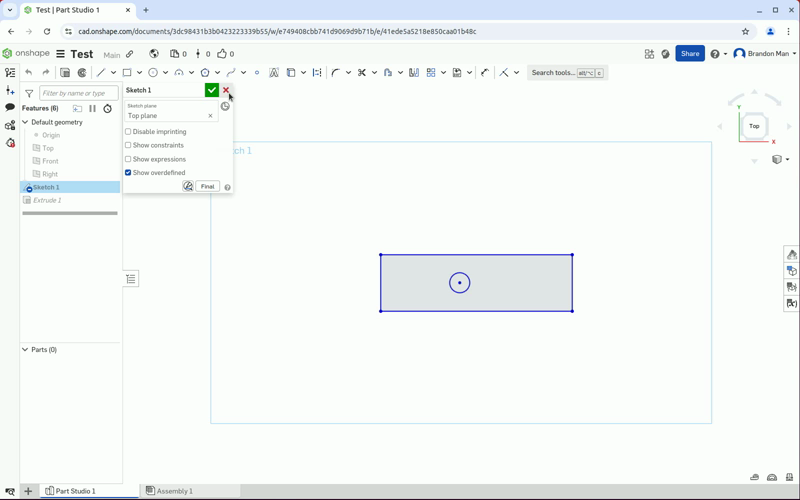
key(shift+s)
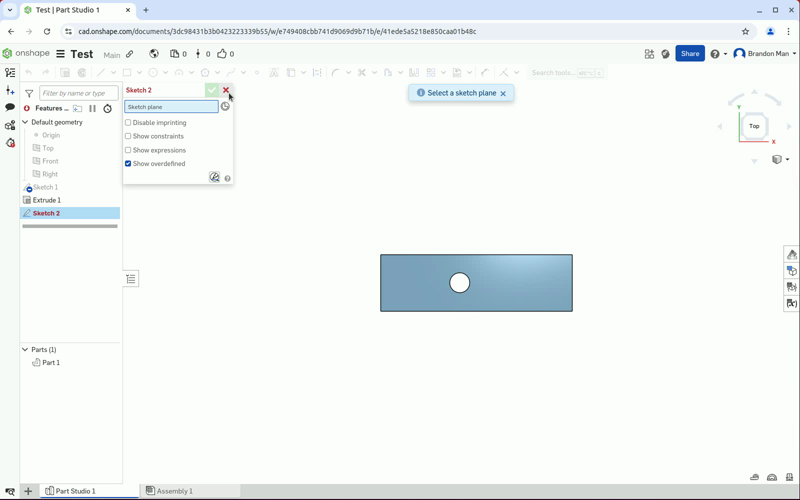
mouse_move(73, 150)
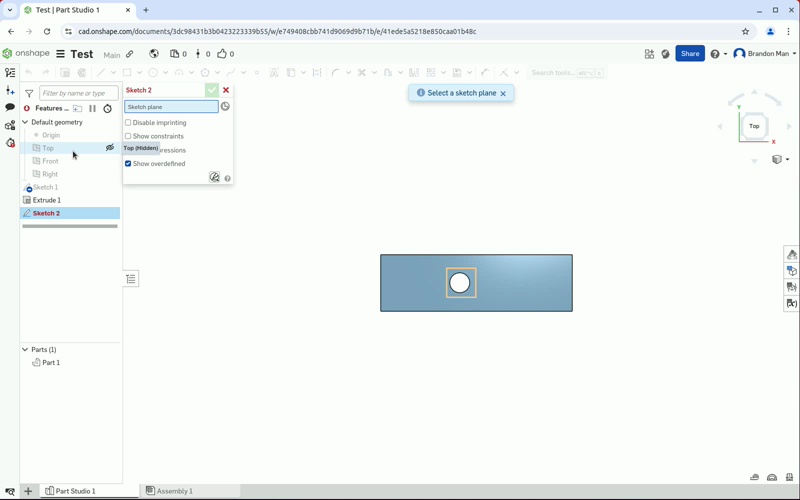
click(73, 150)
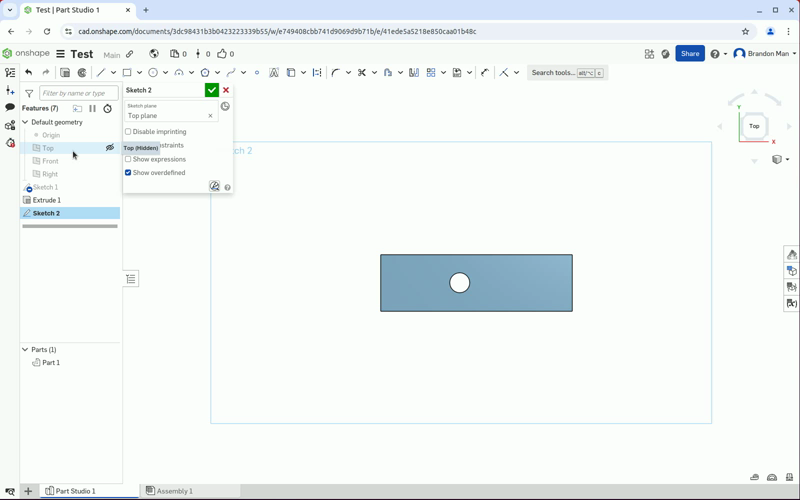
mouse_move(73, 352)
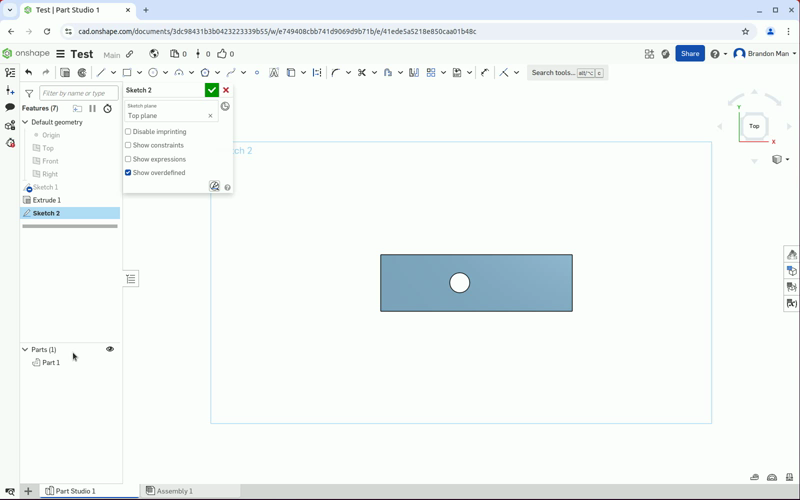
key(y)
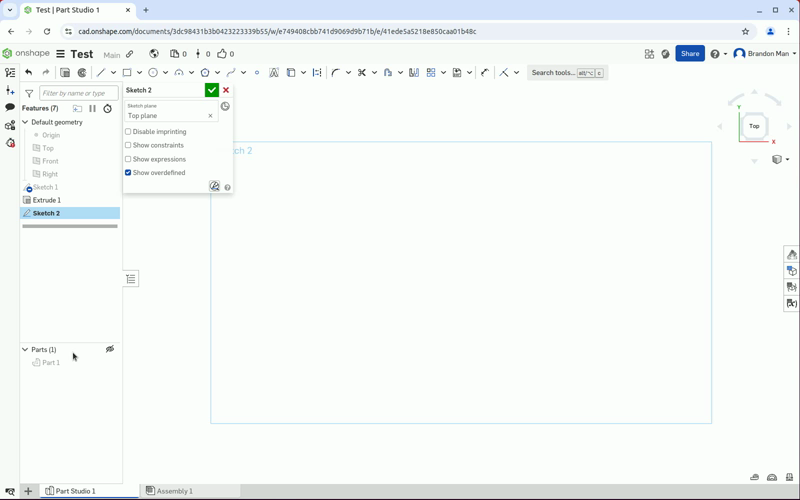
key(l)
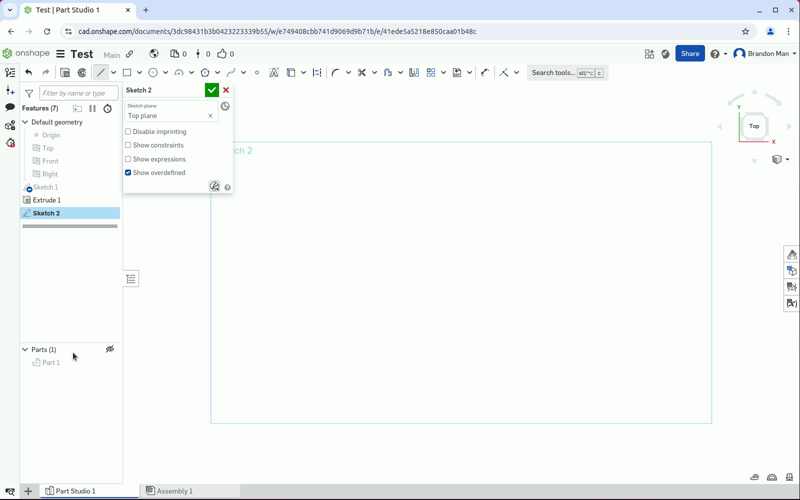
key_down(shift)
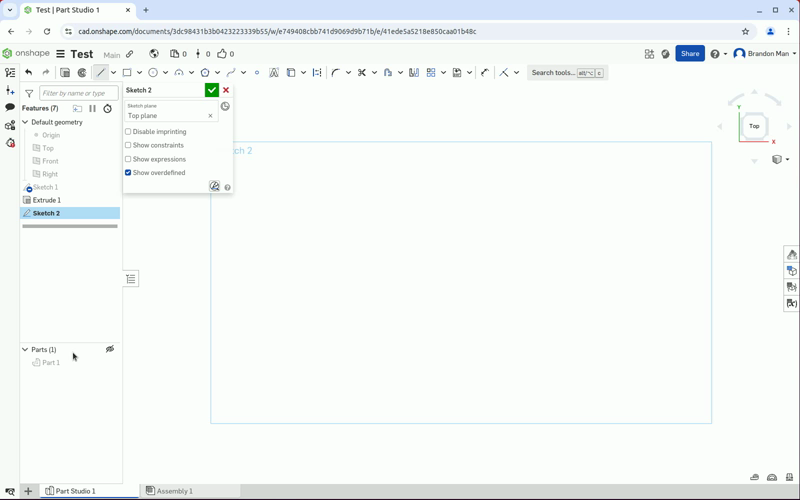
mouse_move(380, 311)
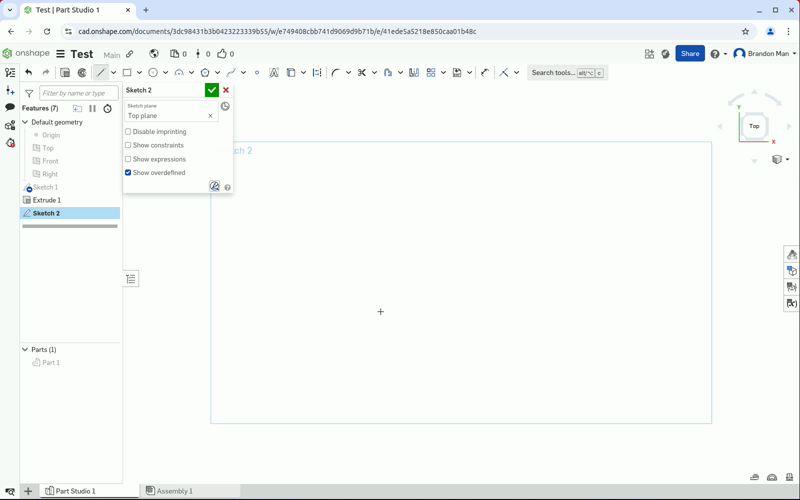
click(380, 311)
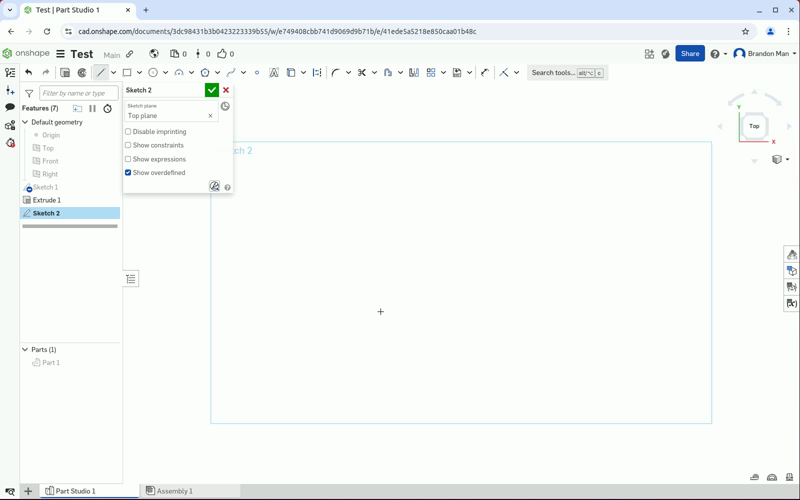
key_up(shift)
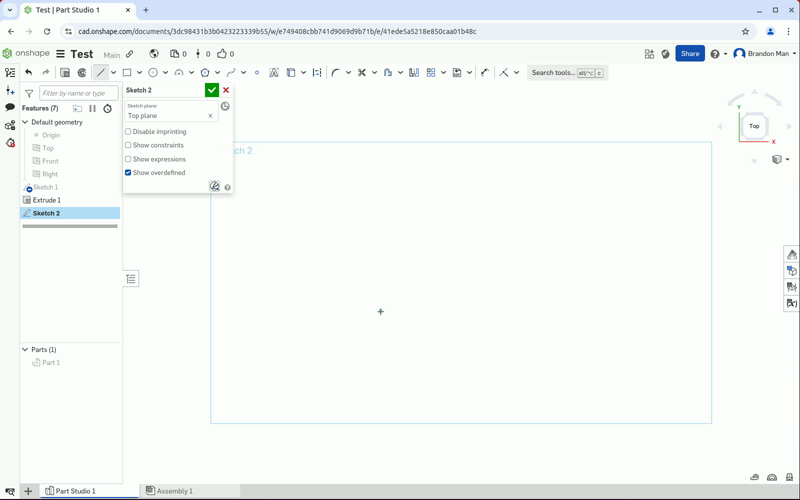
key_down(shift)
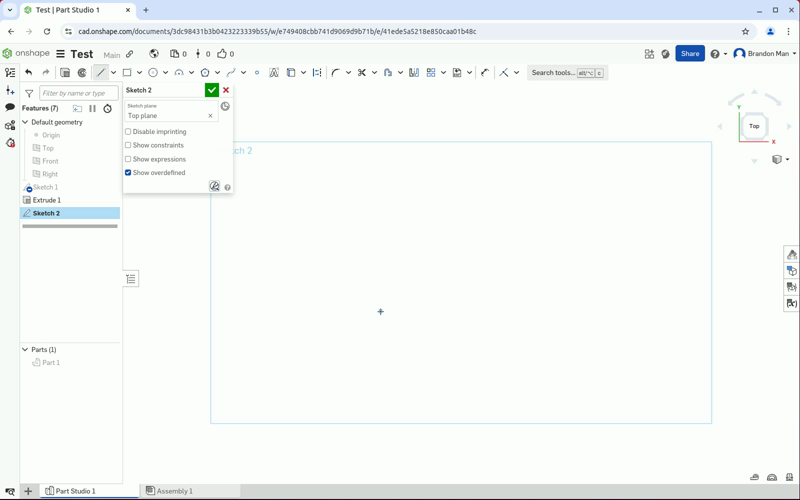
mouse_move(572, 311)
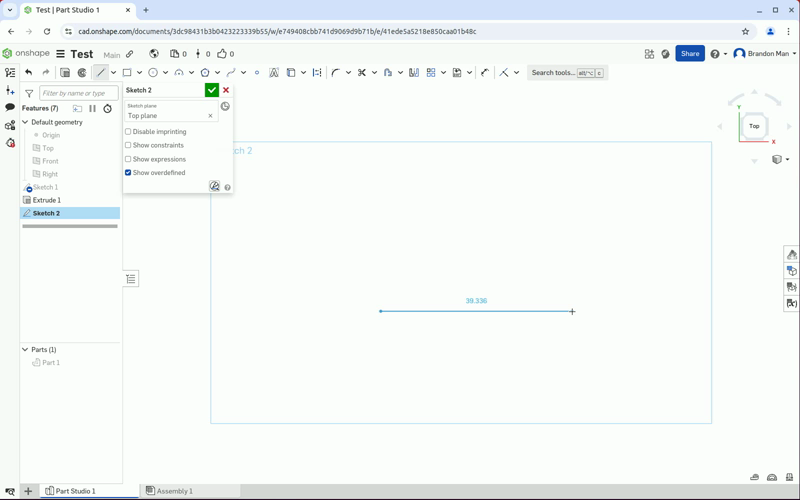
click(572, 311)
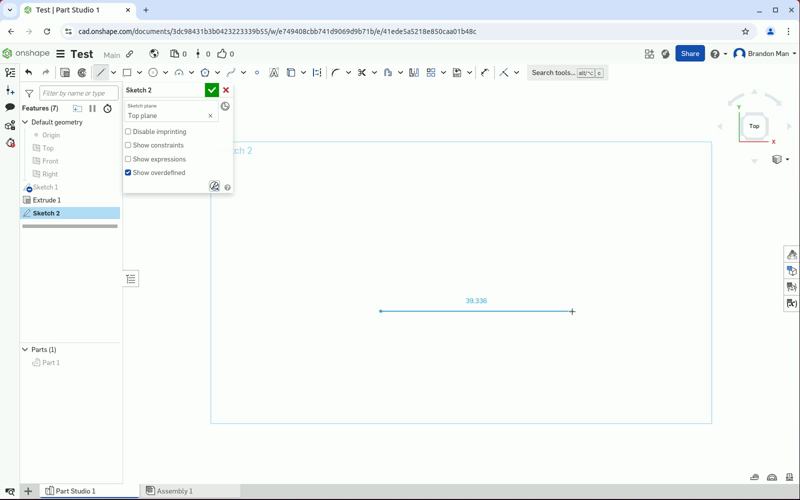
key_up(shift)
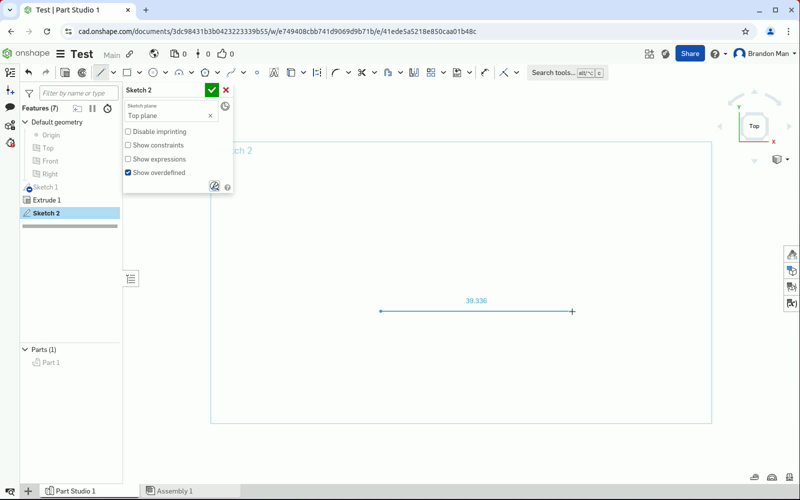
key_down(shift)
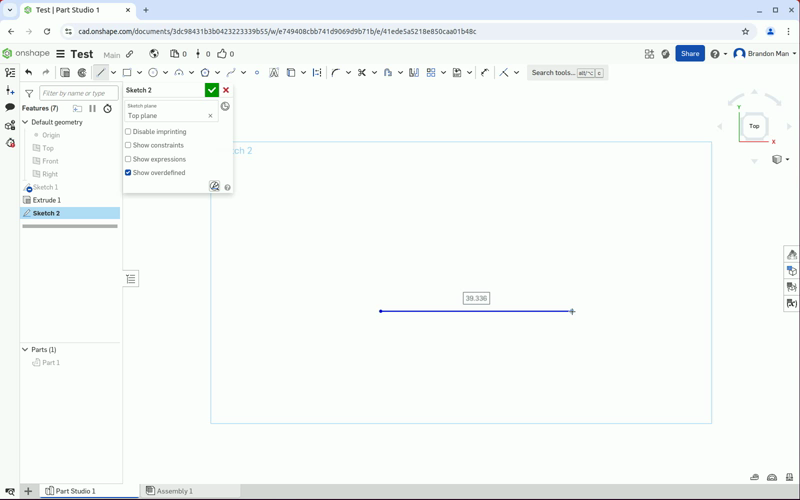
mouse_move(589, 311)
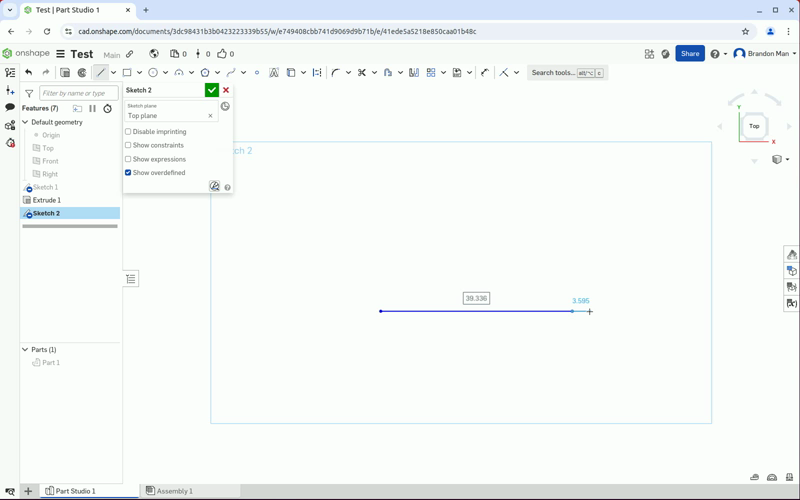
mouse_move(572, 254)
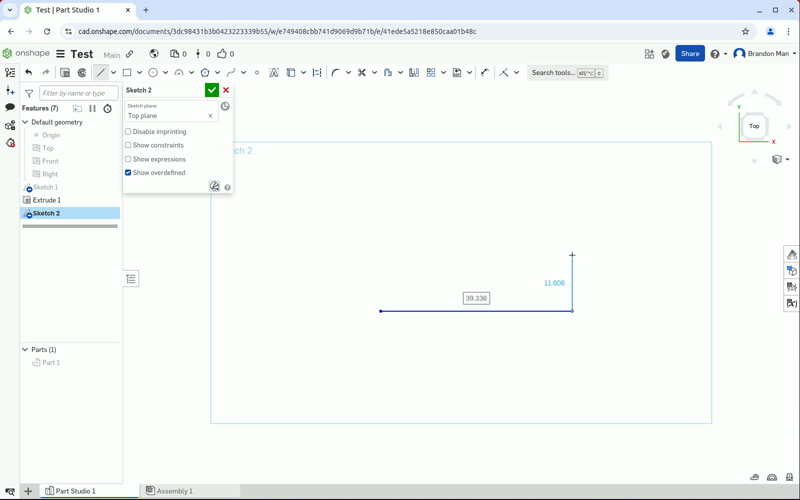
click(572, 254)
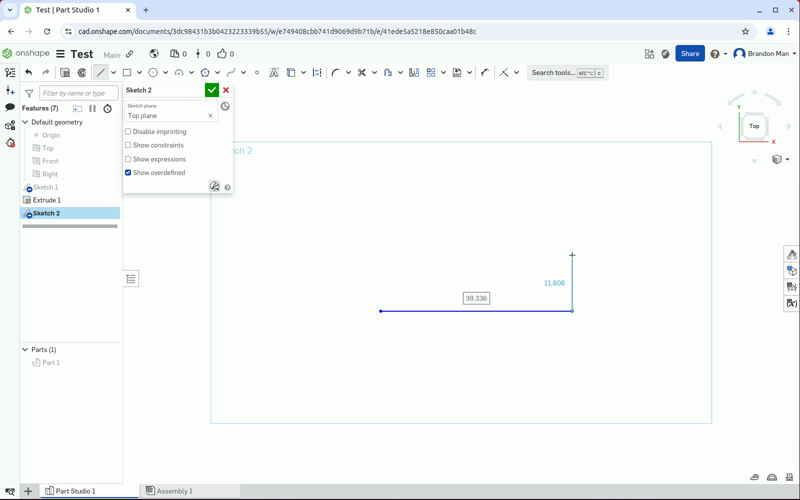
key_up(shift)
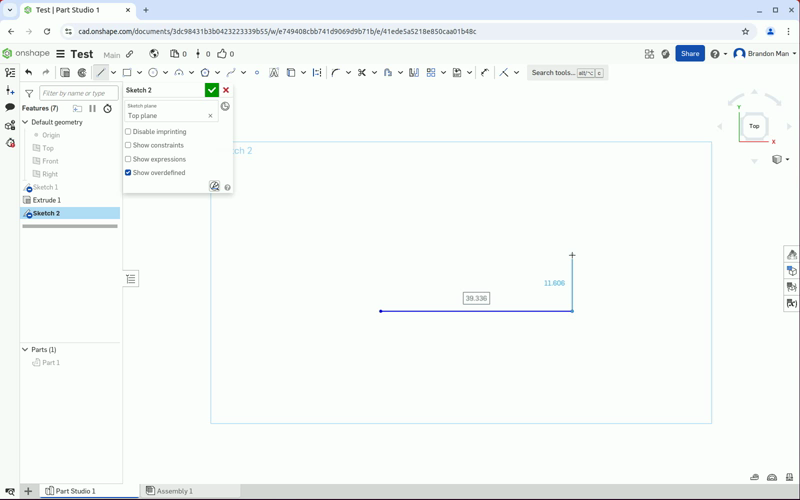
key_down(shift)
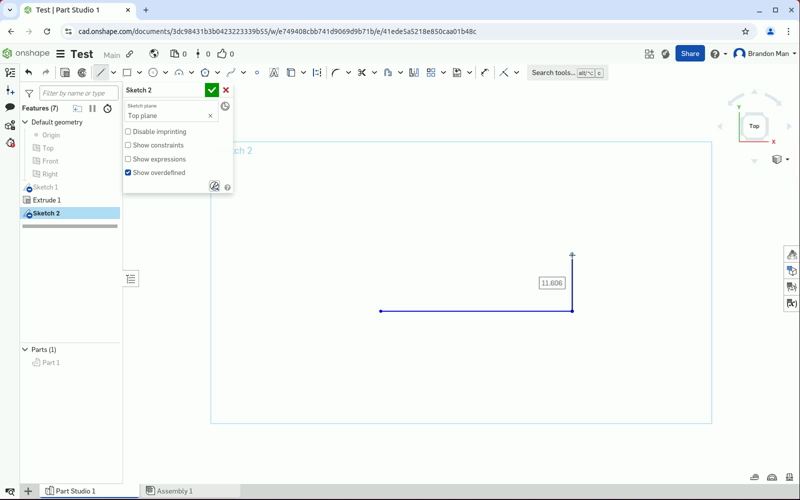
mouse_move(380, 254)
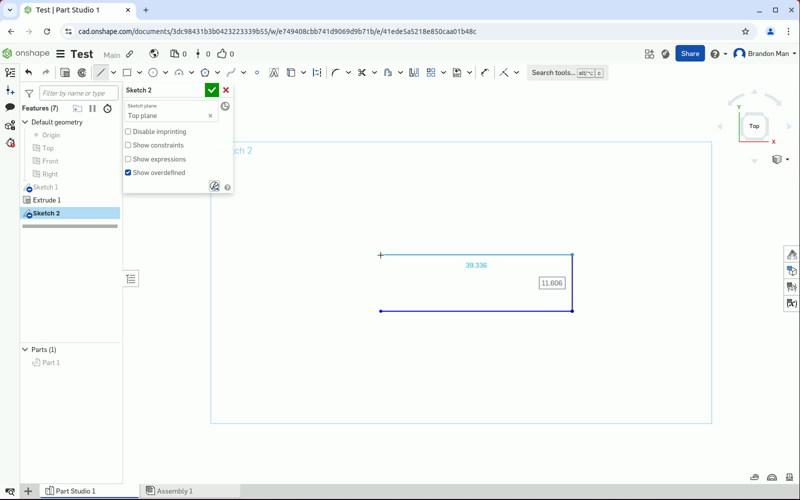
click(380, 254)
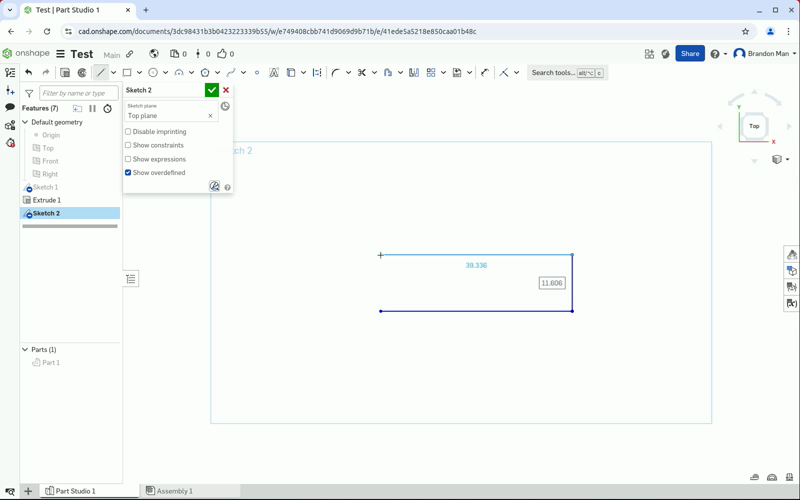
key_up(shift)
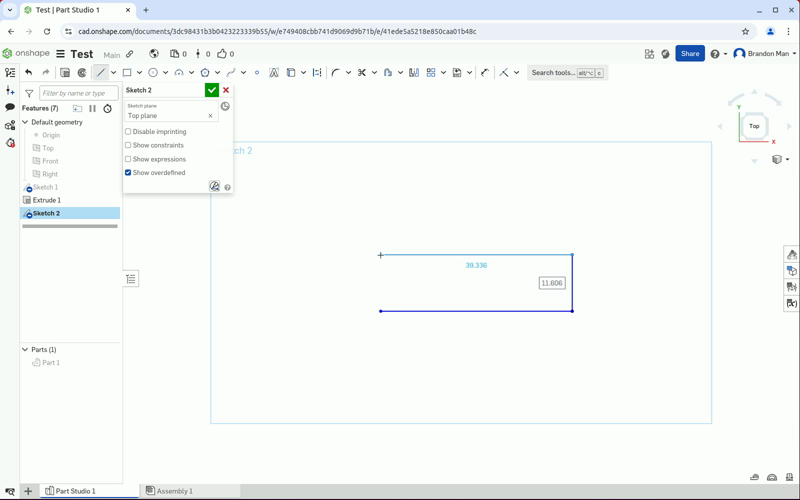
mouse_move(410, 254)
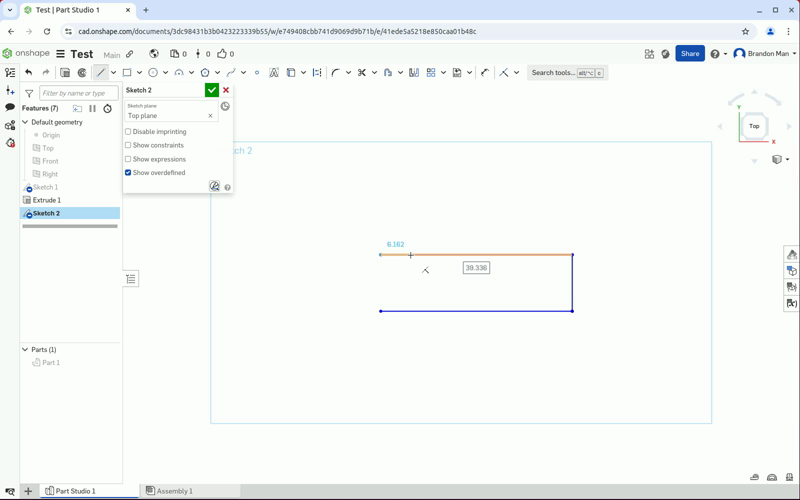
key_down(shift)
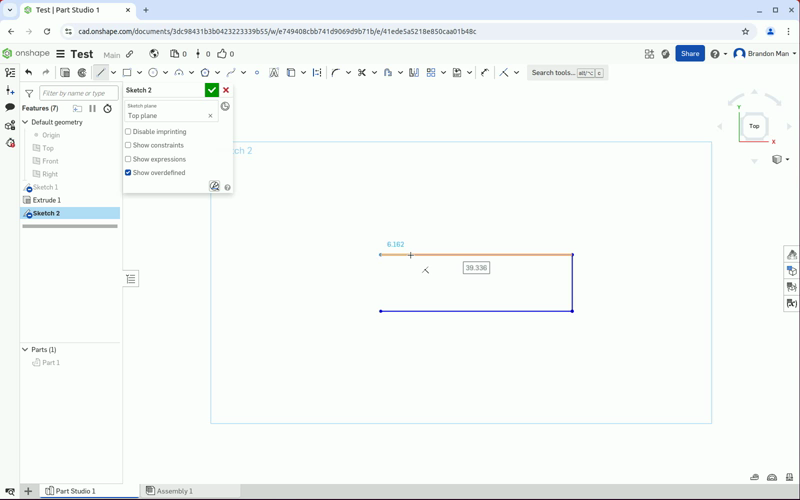
mouse_move(380, 311)
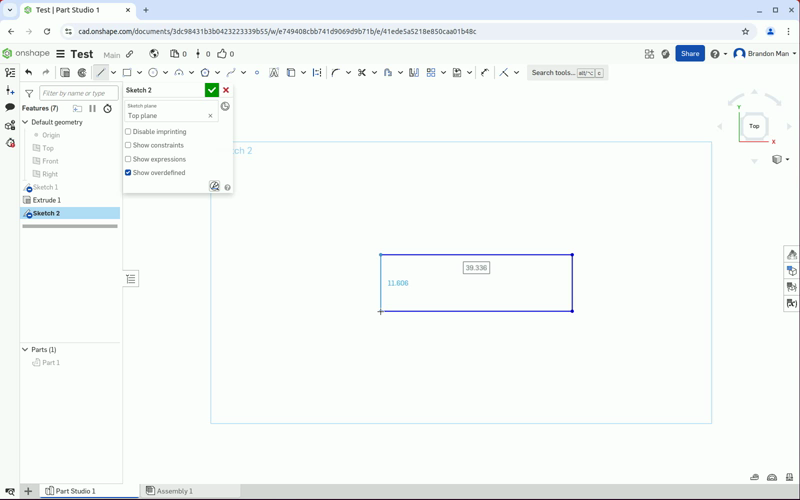
key_up(shift)
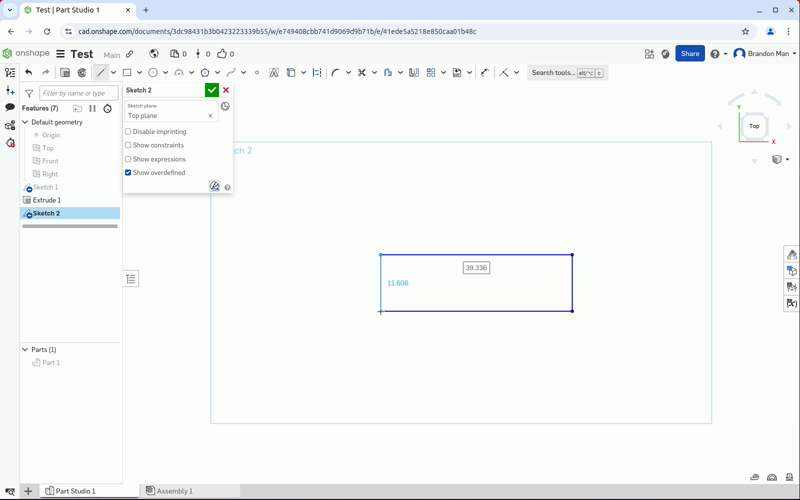
click(380, 311)
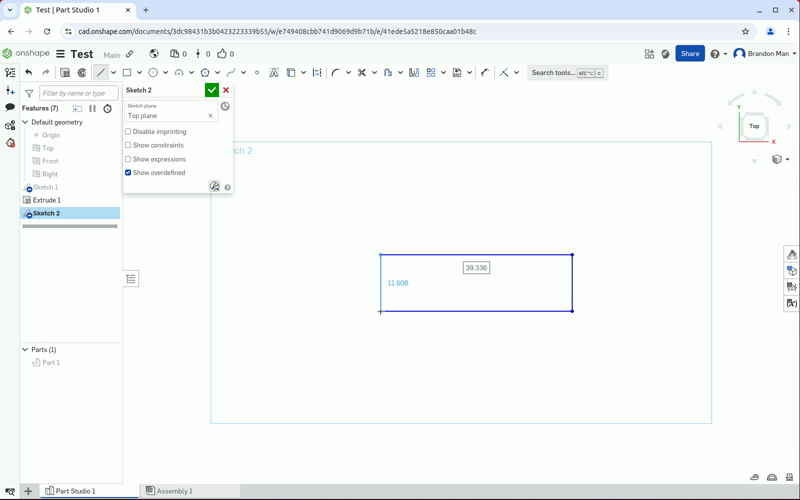
key(esc)
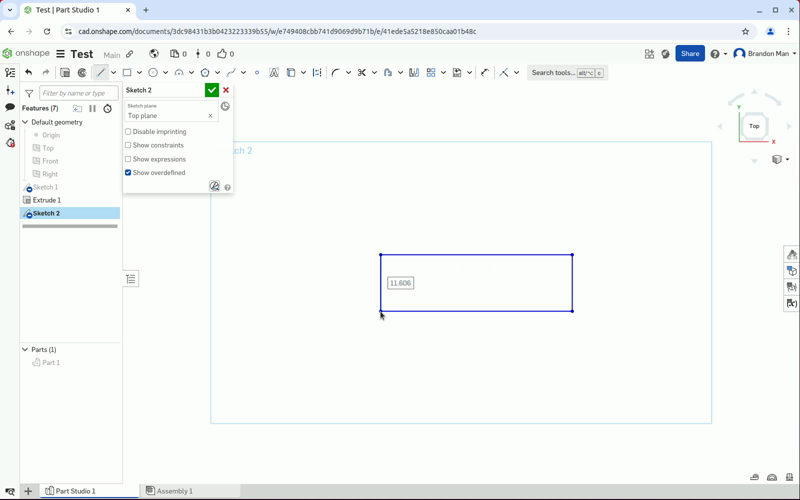
key(c)
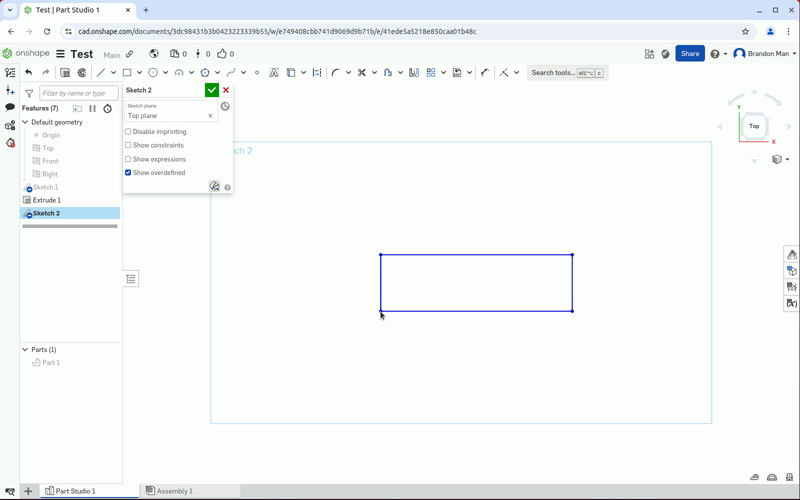
key_down(shift)
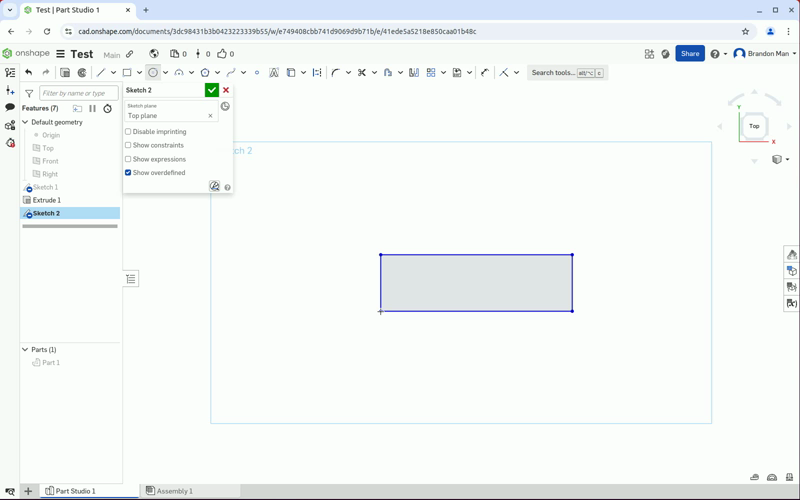
mouse_move(459, 282)
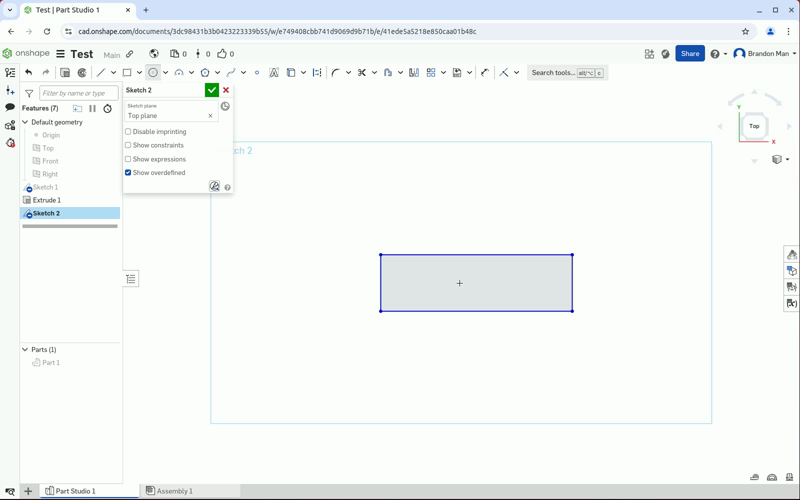
click(459, 282)
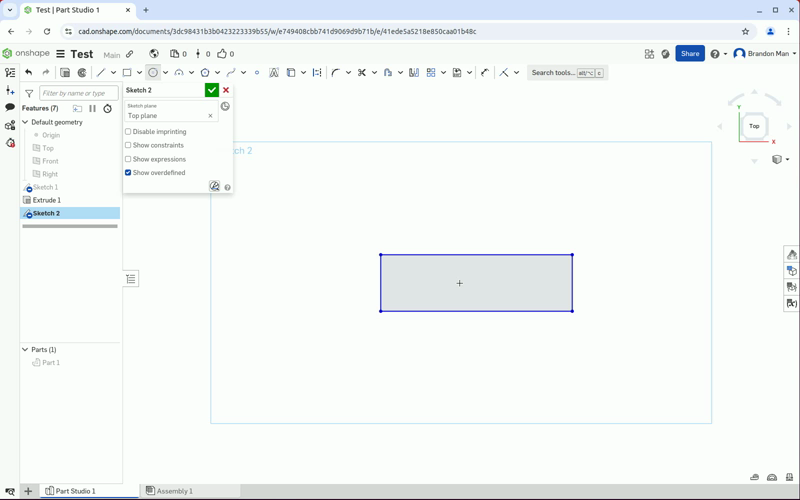
key_up(shift)
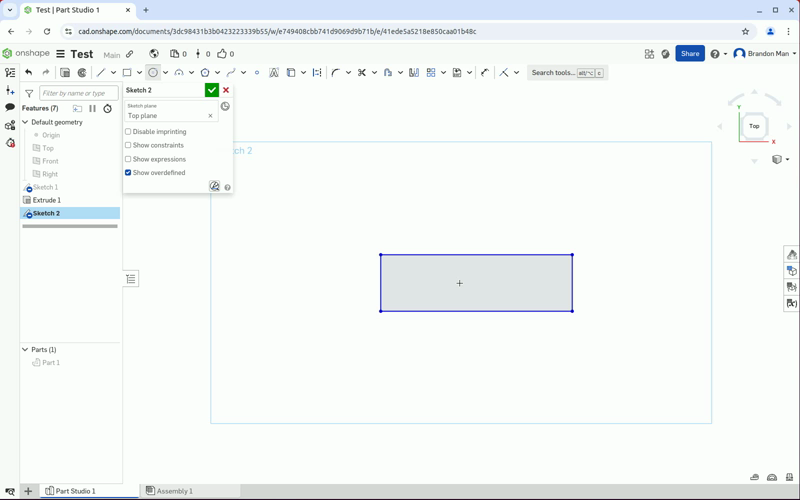
mouse_move(469, 282)
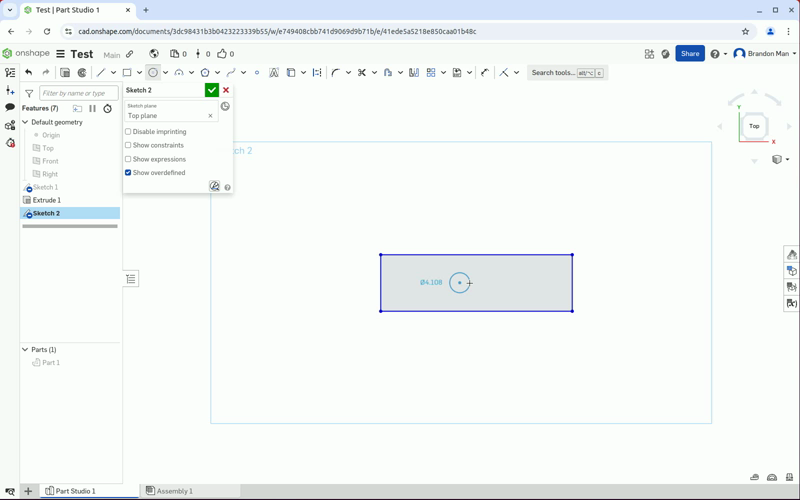
click(469, 282)
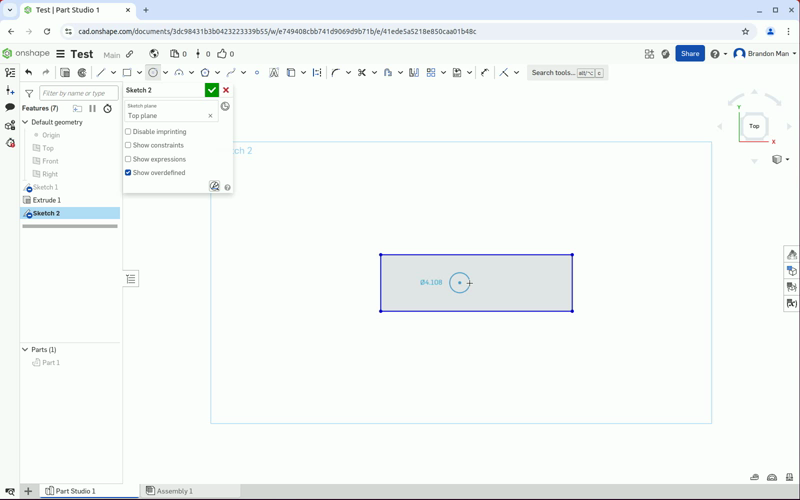
key(esc)
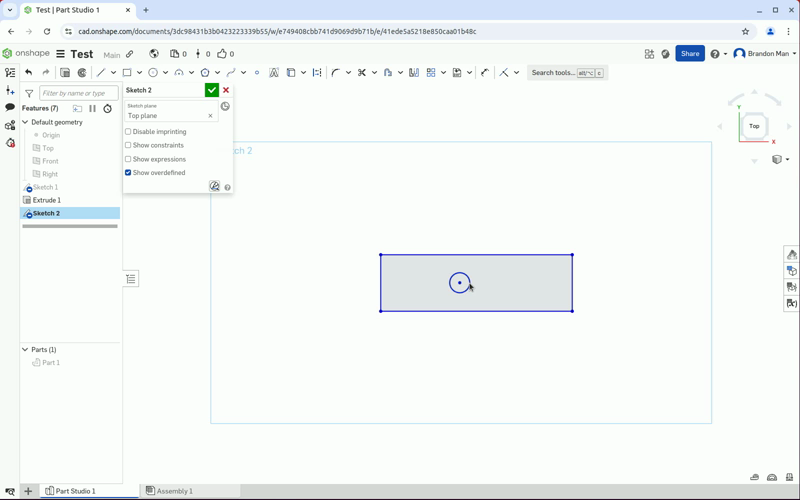
mouse_move(531, 272)
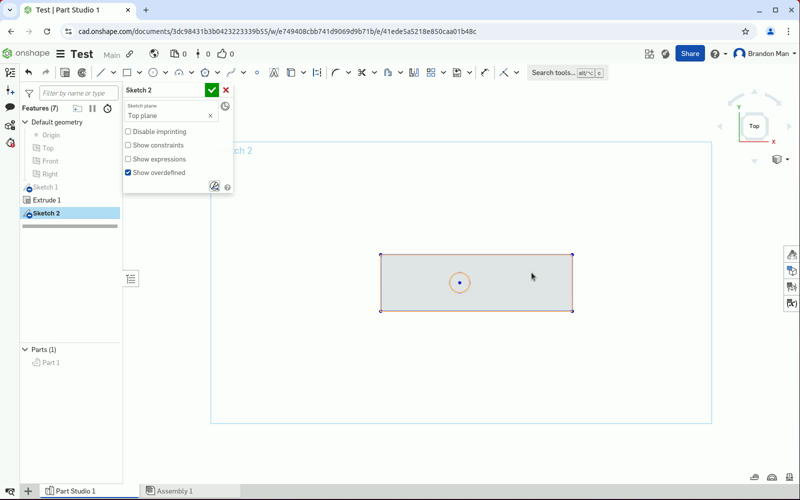
click(531, 272)
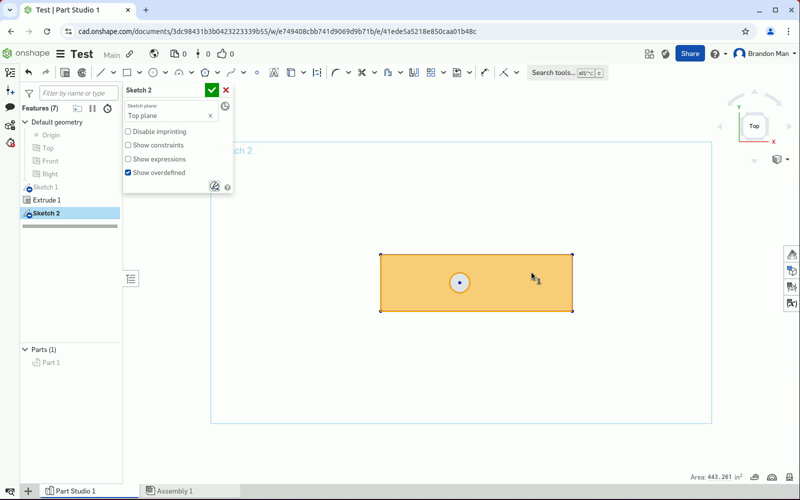
mouse_move(73, 352)
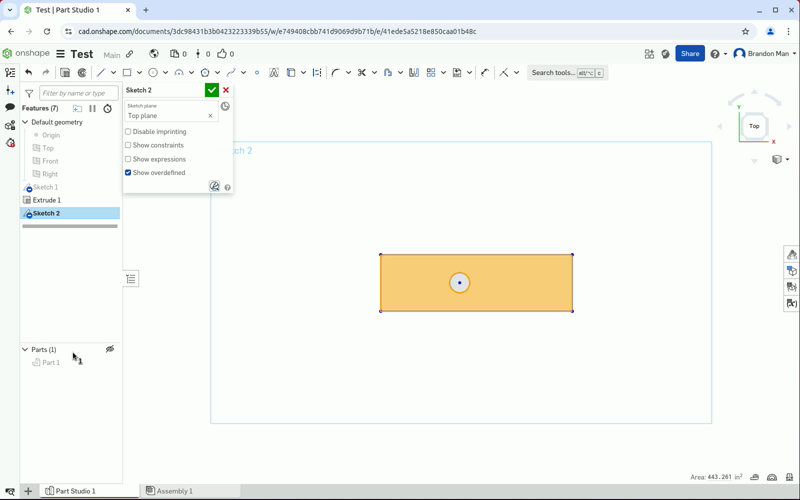
key(shift+y)
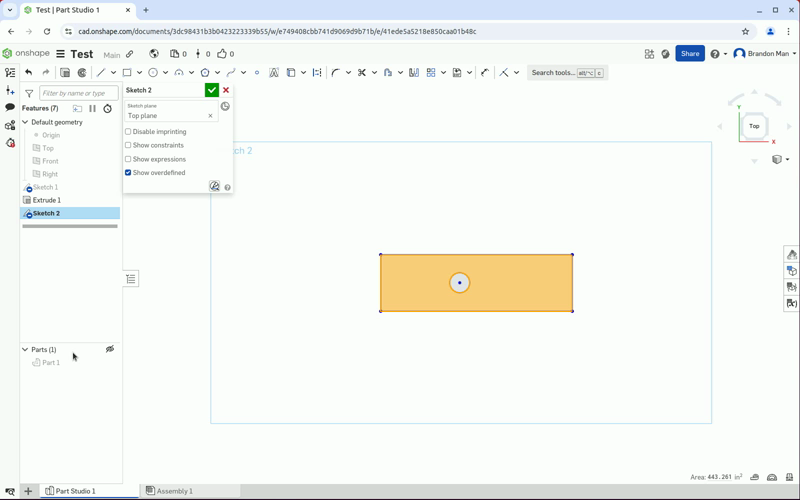
key(shift+e)
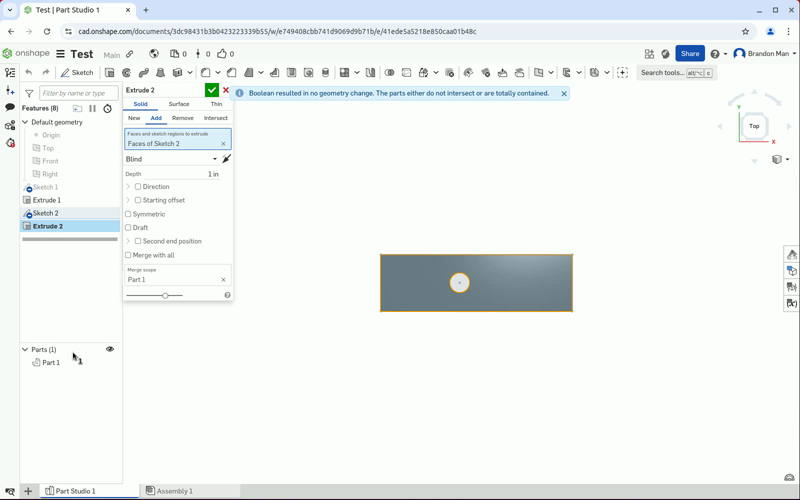
mouse_move(143, 106)
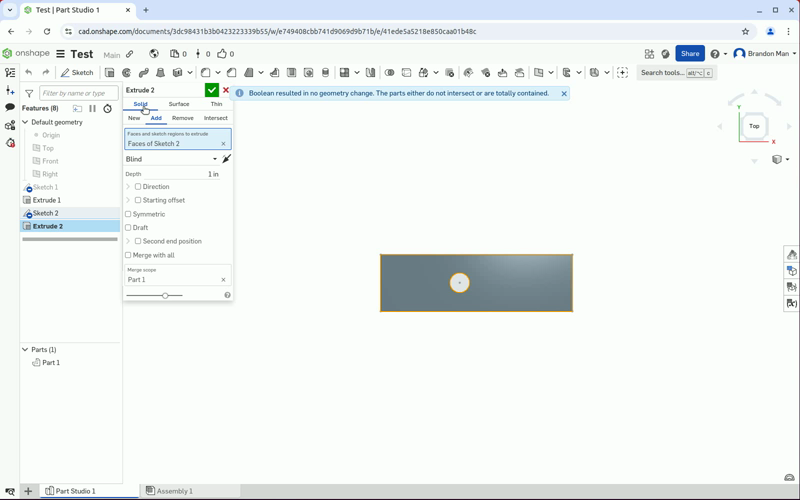
click(143, 106)
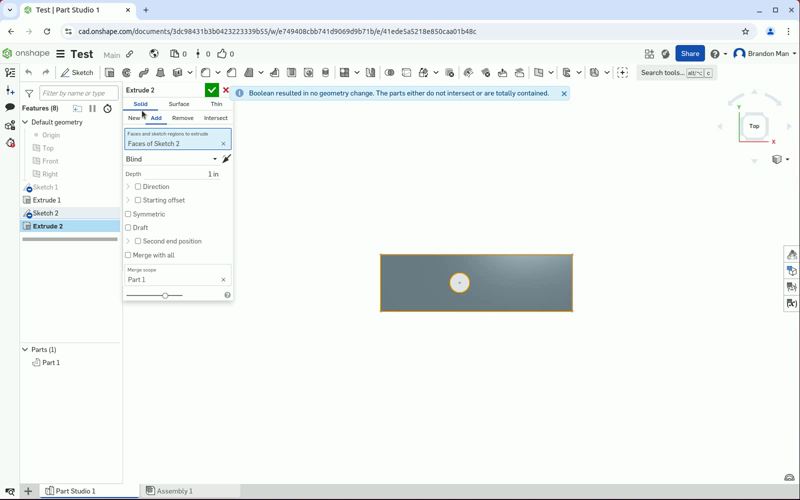
mouse_move(137, 120)
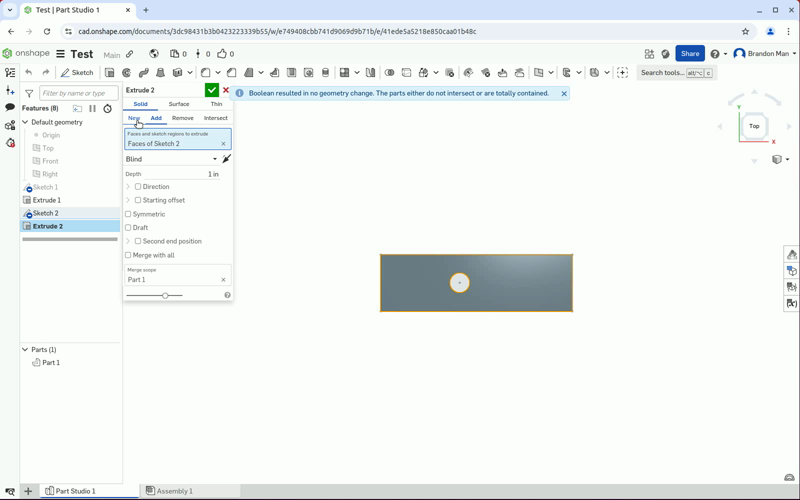
click(137, 120)
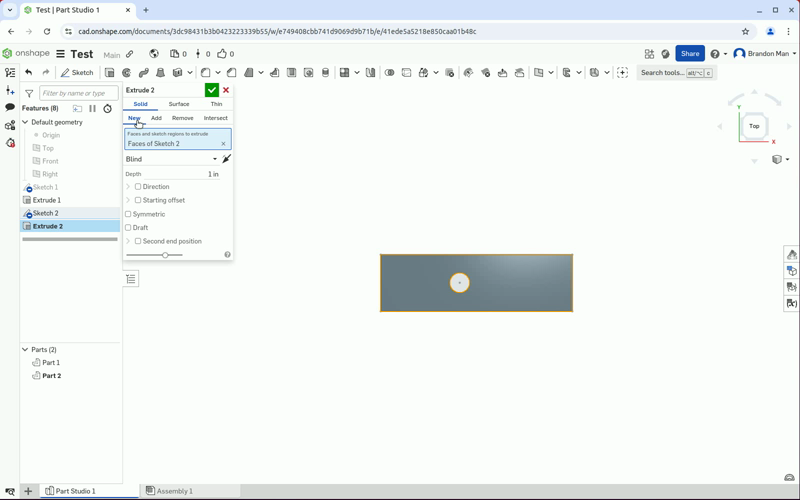
key(tab, 4)
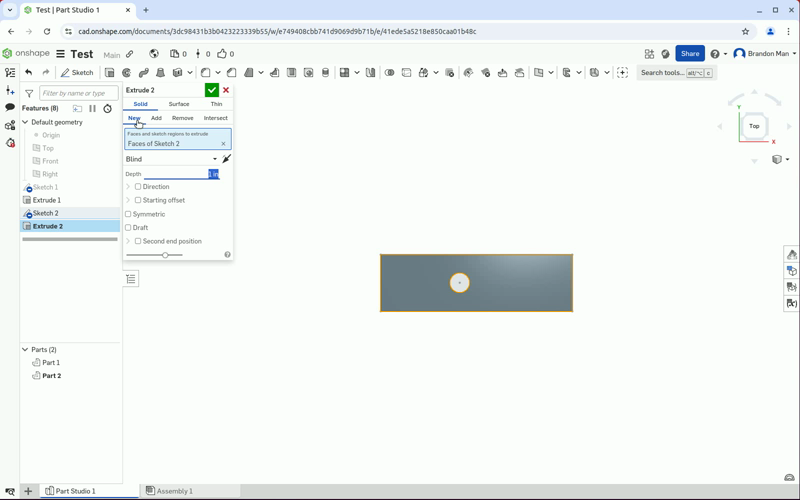
text(2.407)
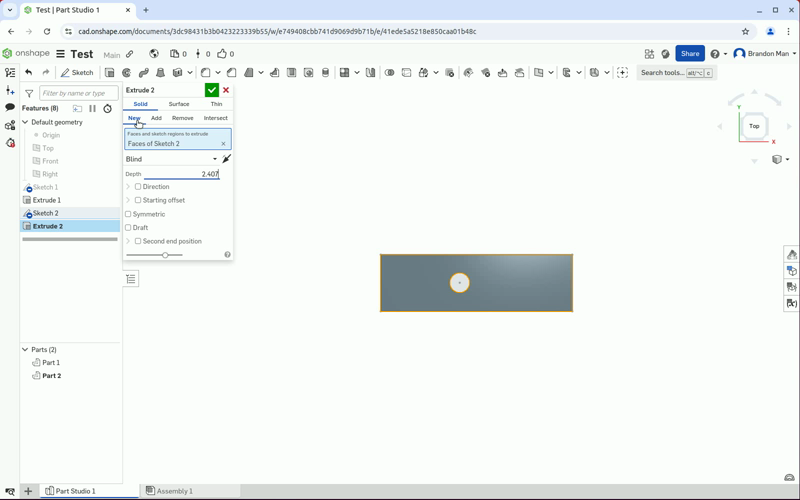
key(enter)
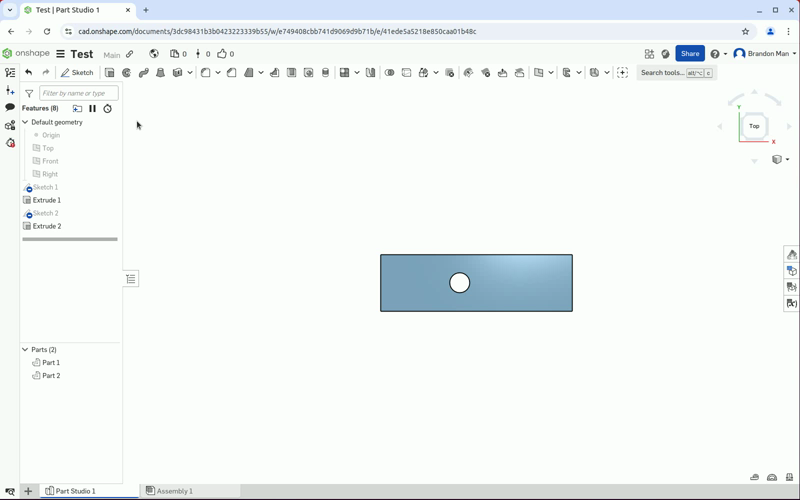
key(shift+h)
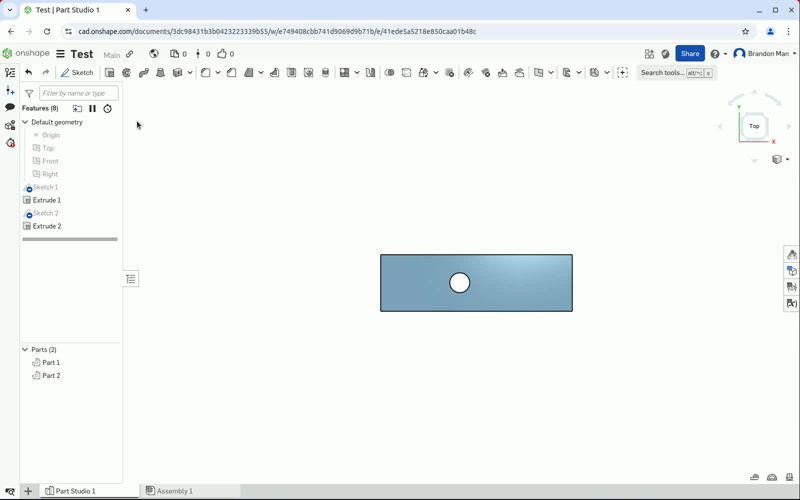
key(shift+h)
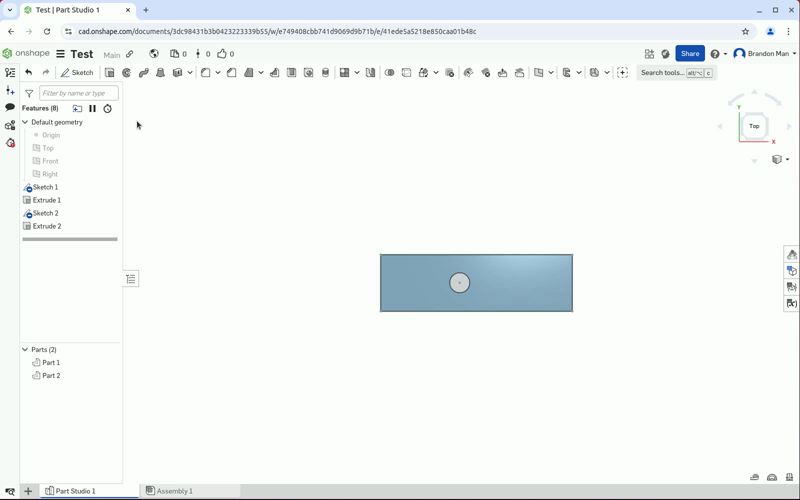
key(shift+7)
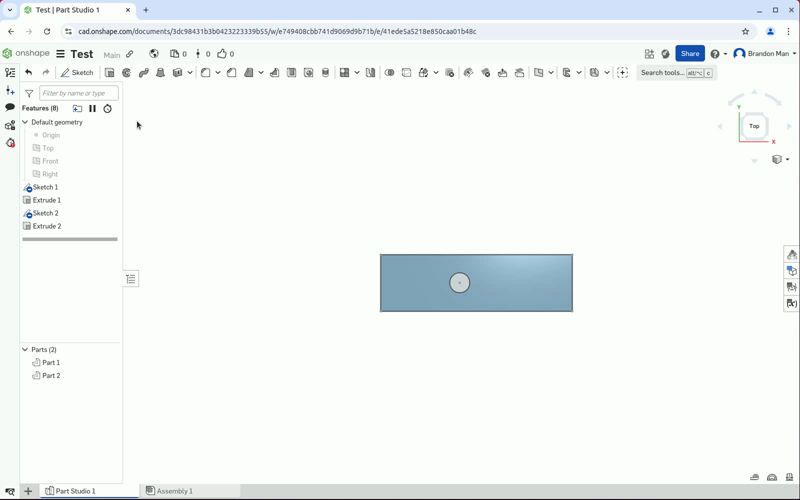
key(up, 3)
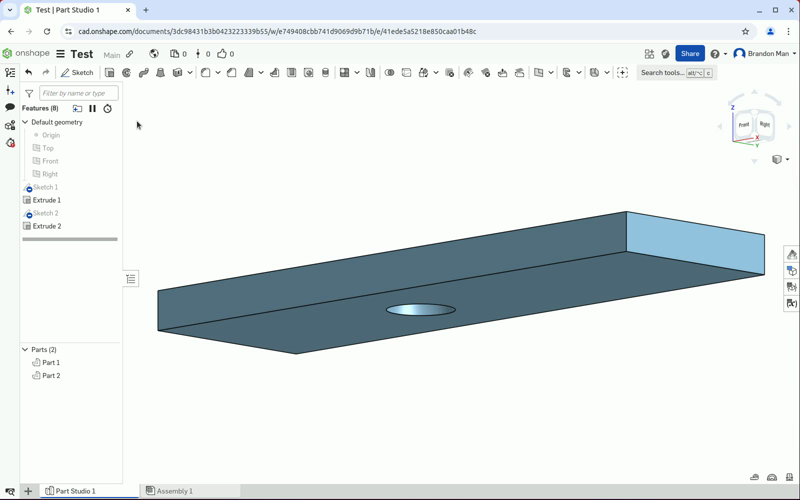
key(left, 3)
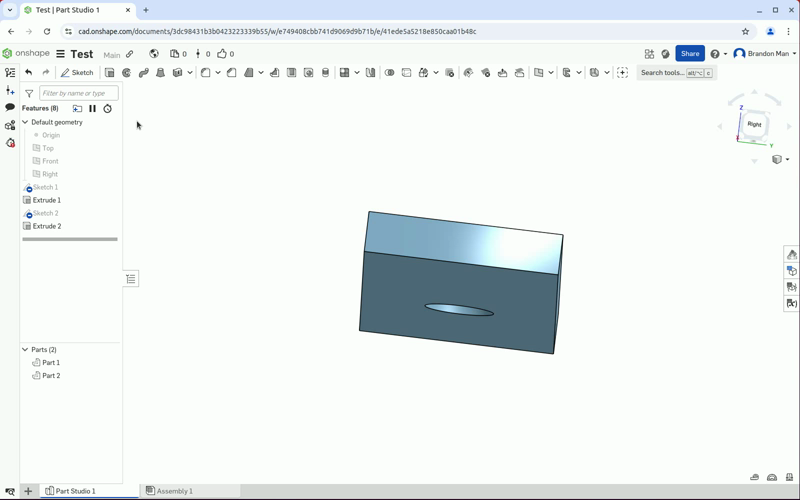
key(right, 3)
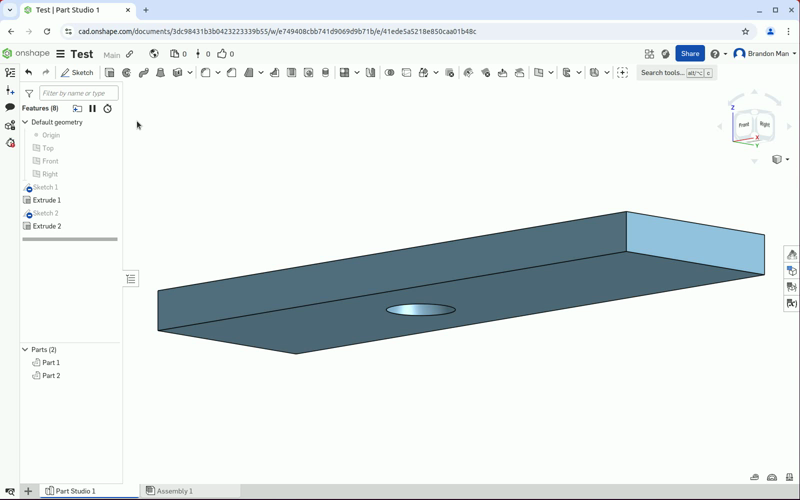
key(down, 3)
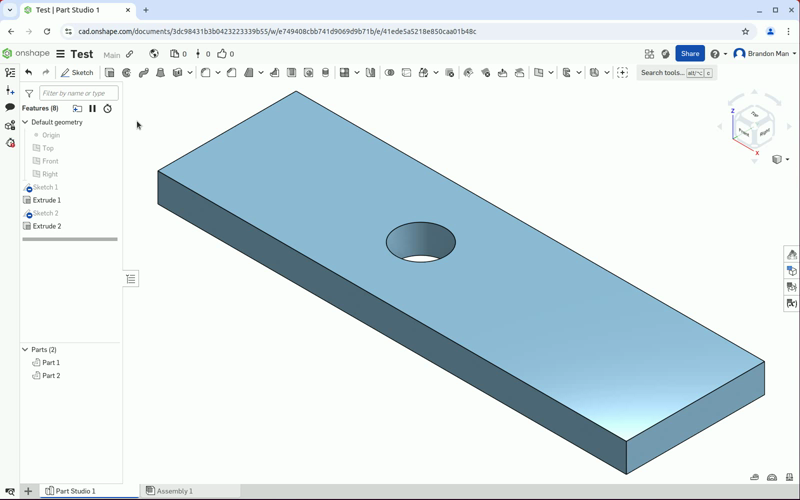
mouse_move(73, 189)
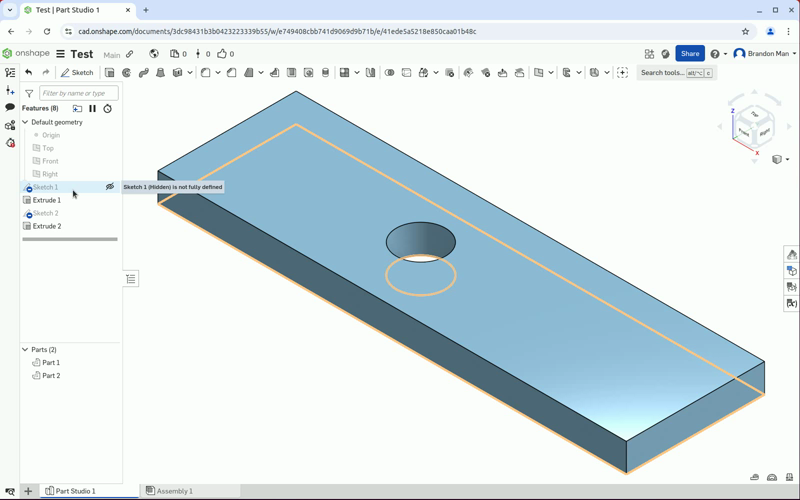
click(73, 189)